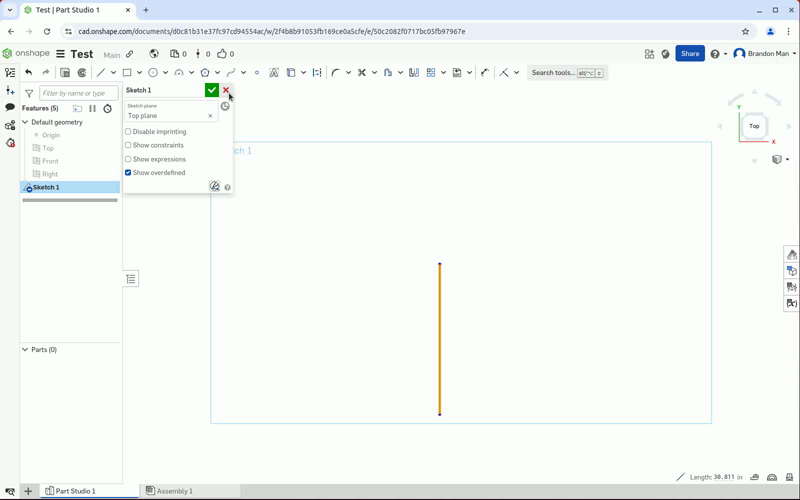
key(shift+h)
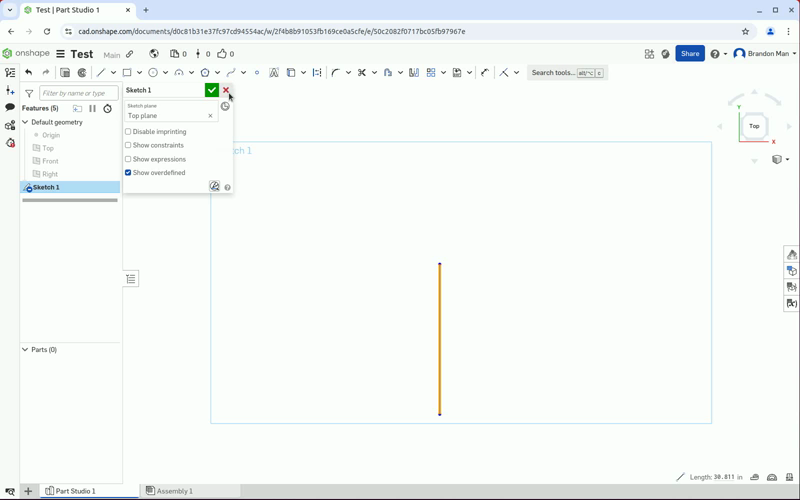
mouse_move(73, 352)
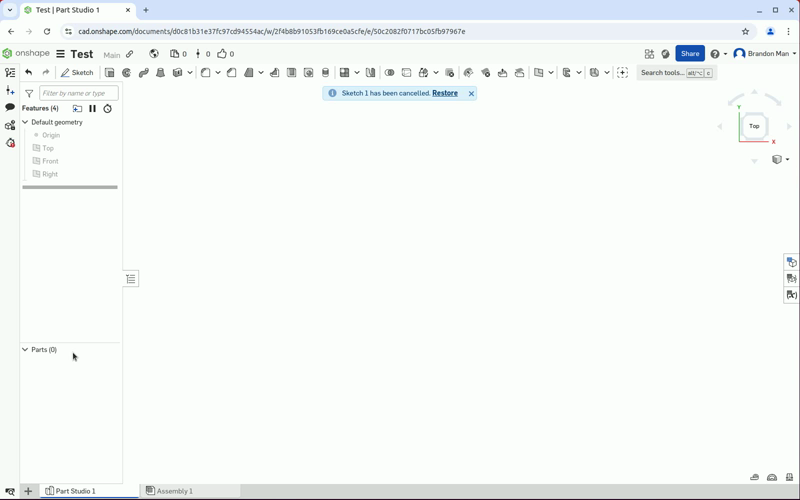
key(y)
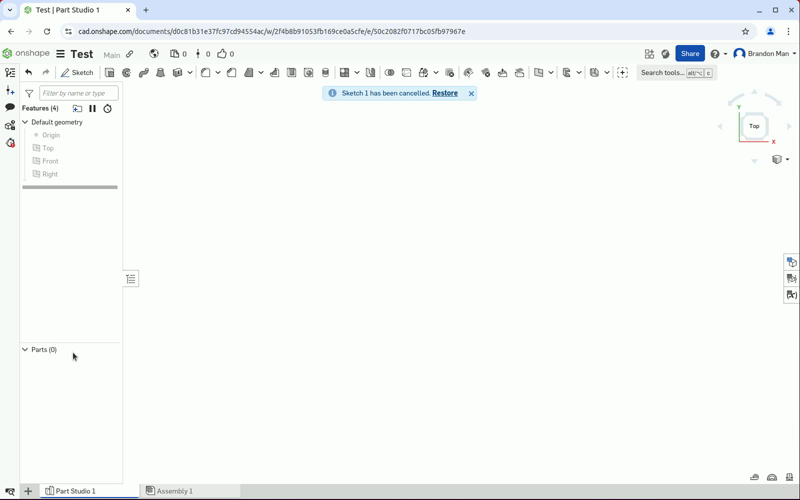
key(shift+p)
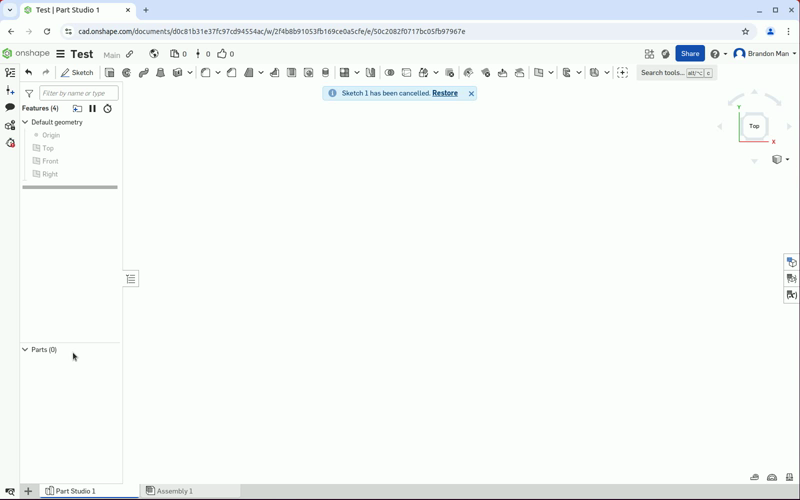
key(space)
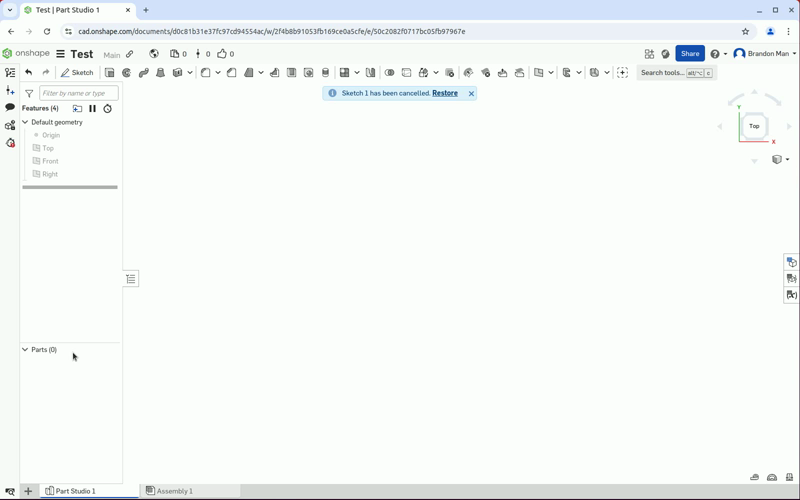
key_down(shift)
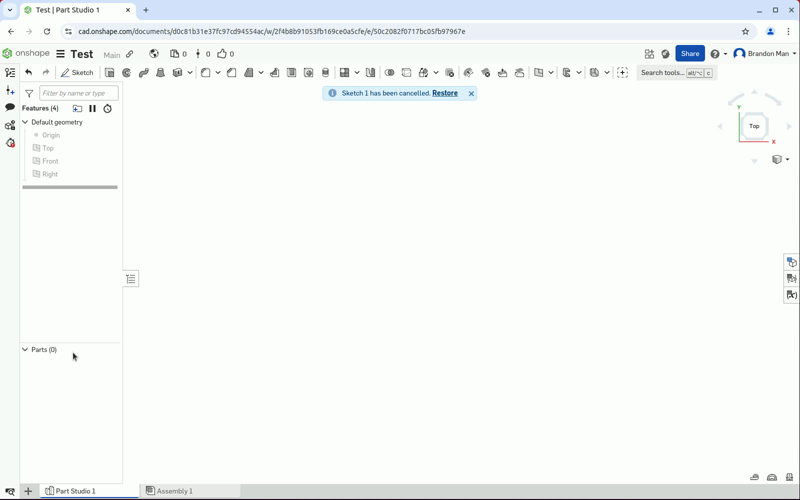
key(up)
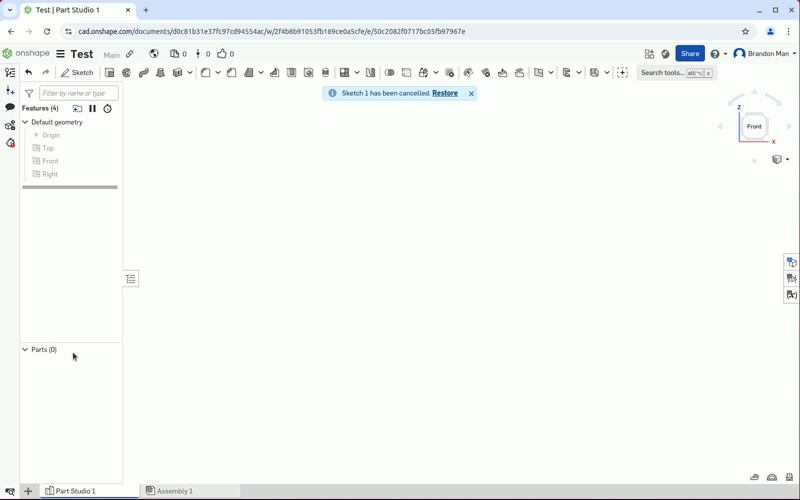
key_up(shift)
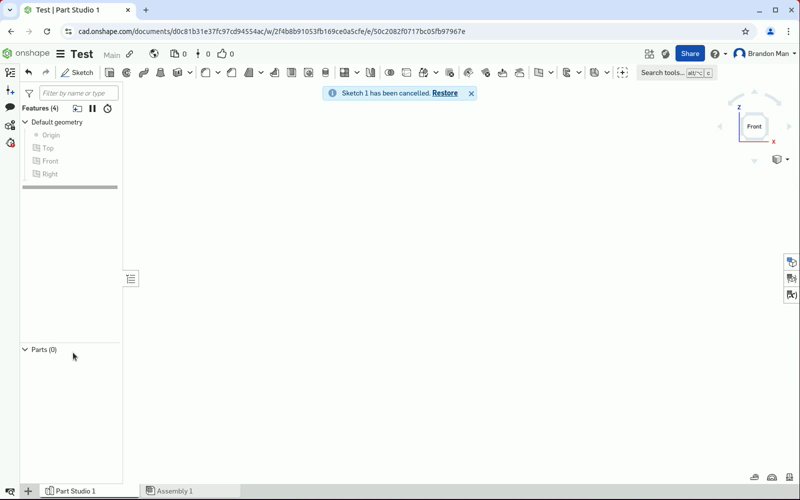
mouse_move(73, 352)
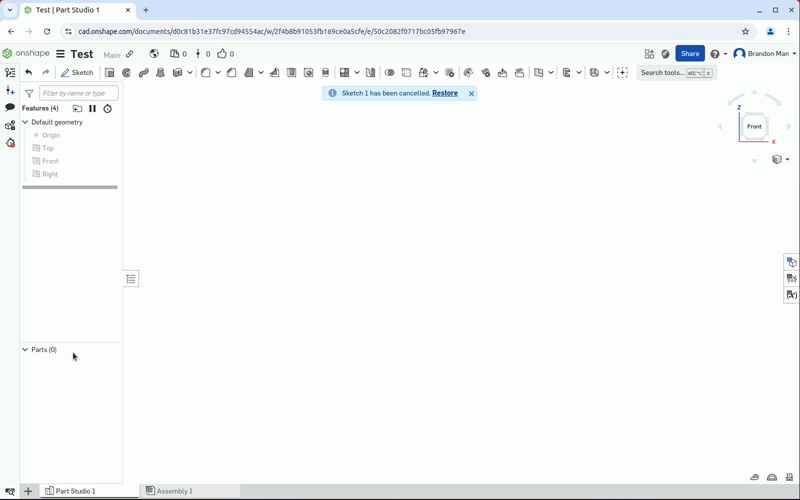
key(shift+y)
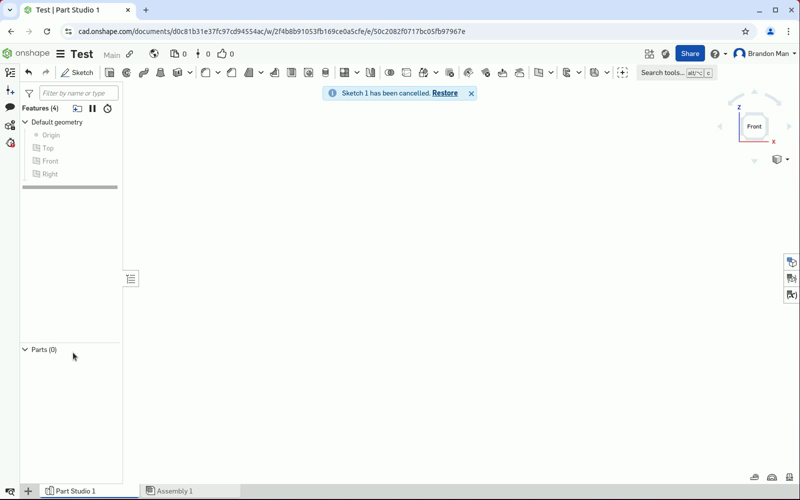
key(shift+s)
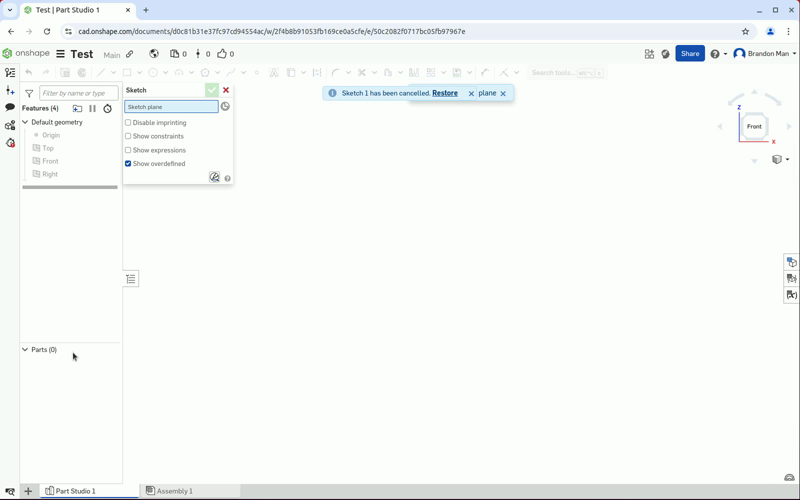
mouse_move(73, 163)
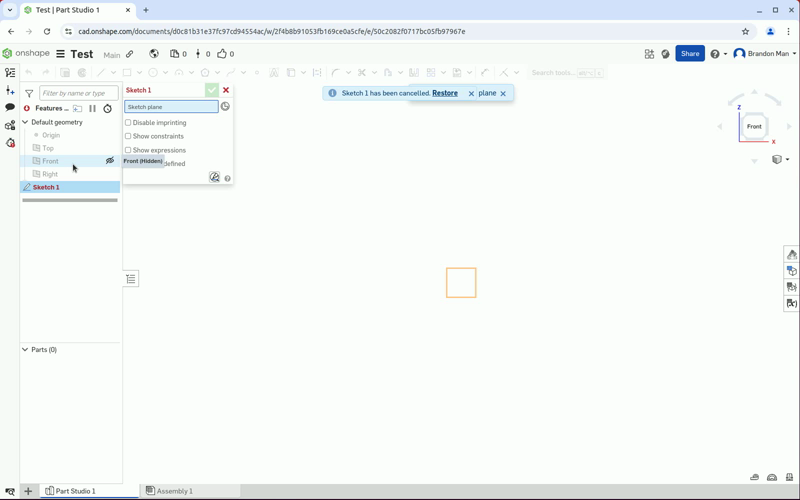
click(73, 163)
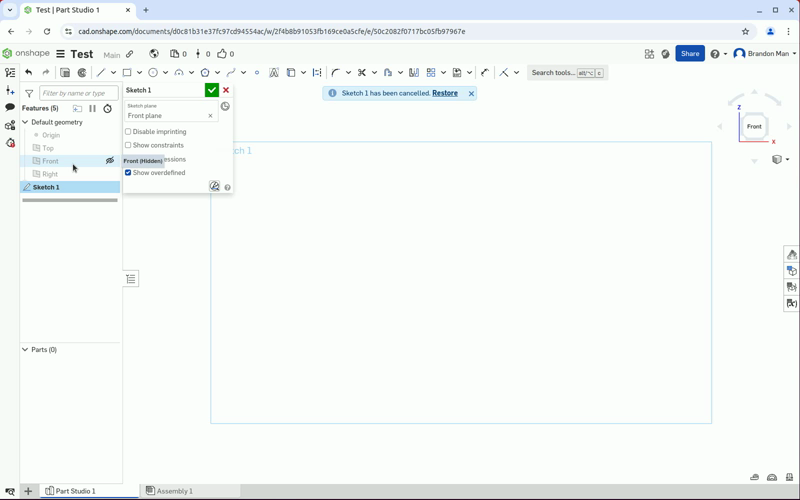
mouse_move(73, 352)
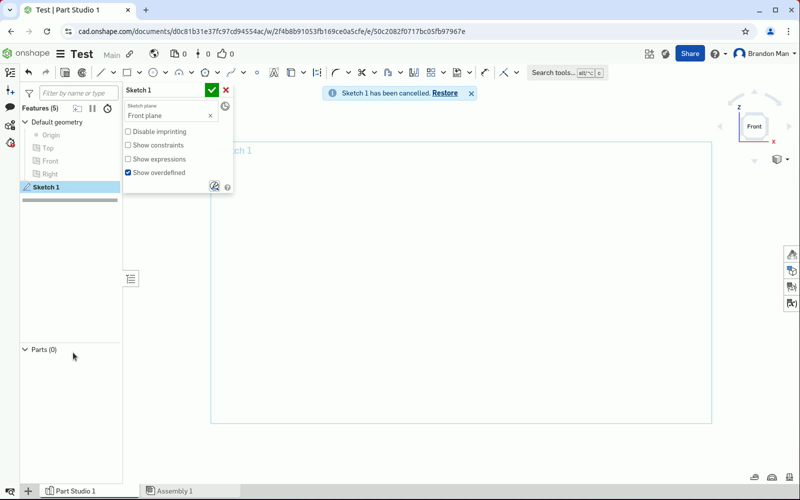
key(y)
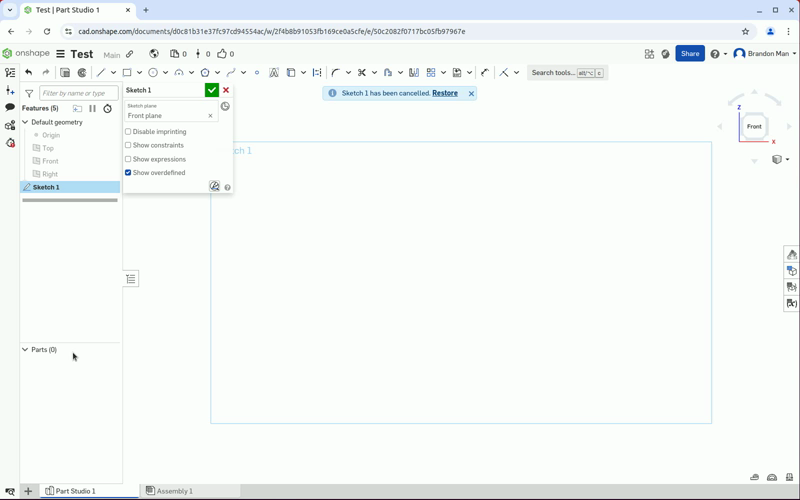
key(l)
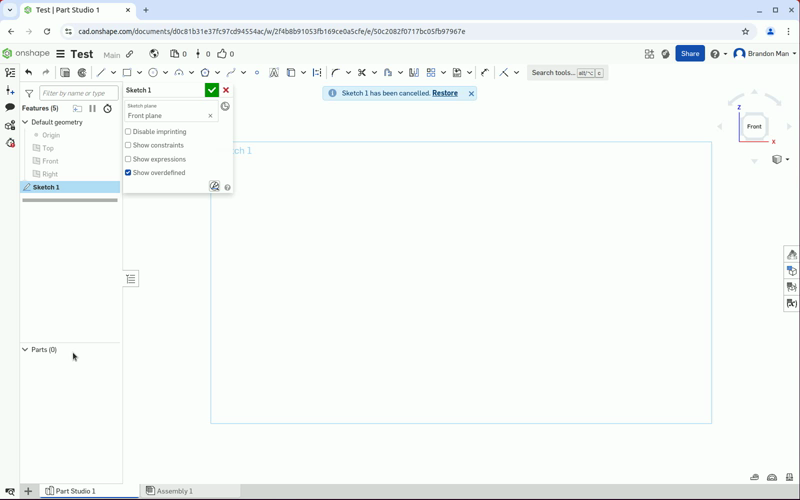
key_down(shift)
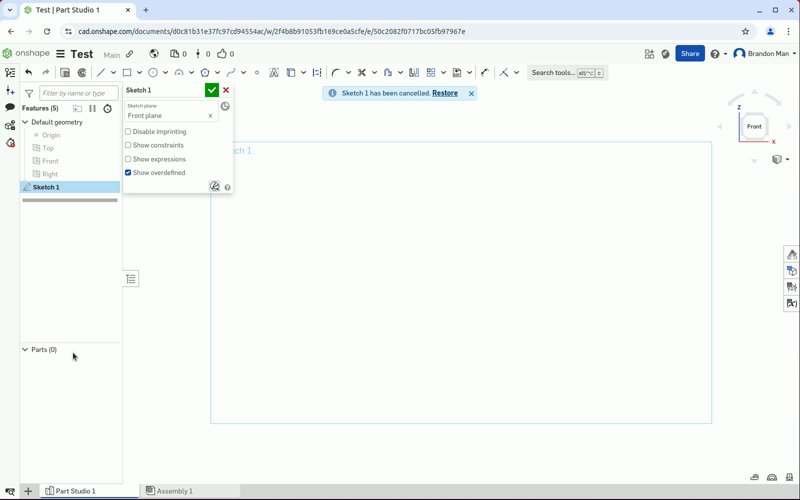
mouse_move(460, 282)
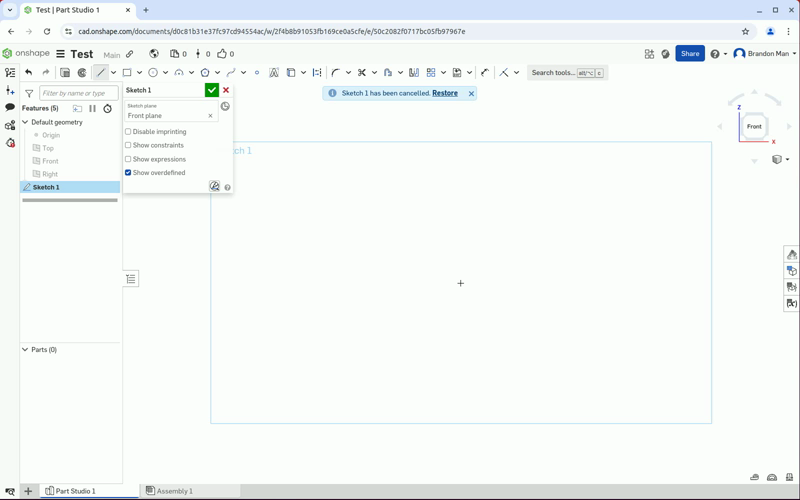
click(460, 282)
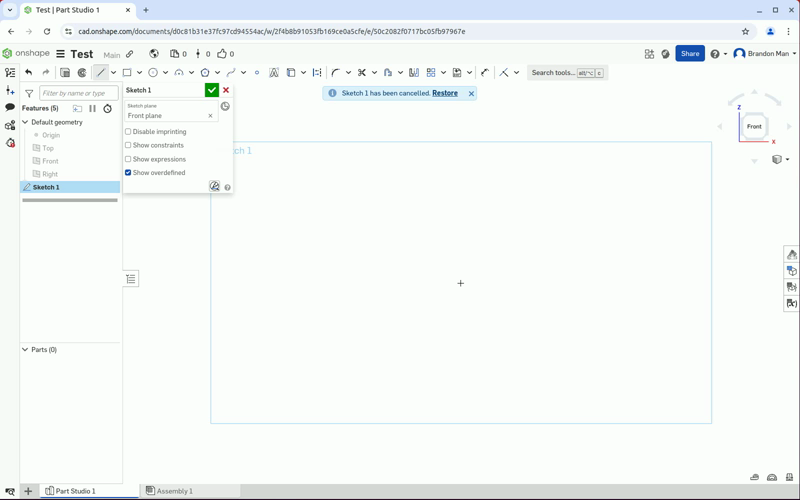
key_up(shift)
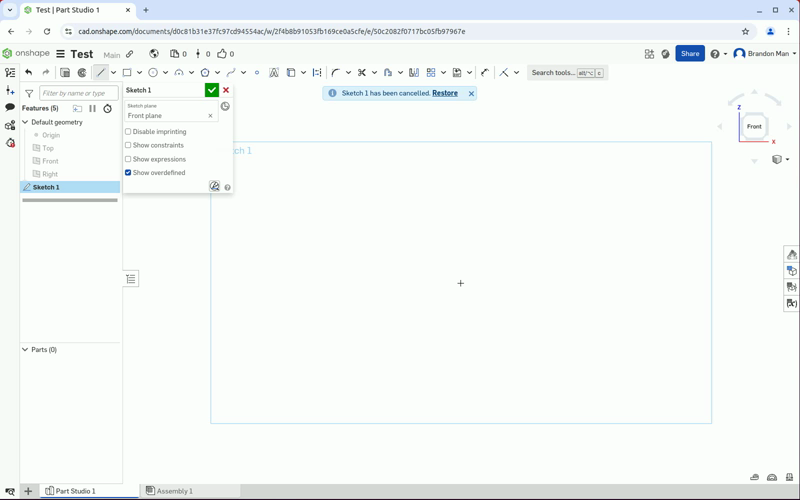
key_down(shift)
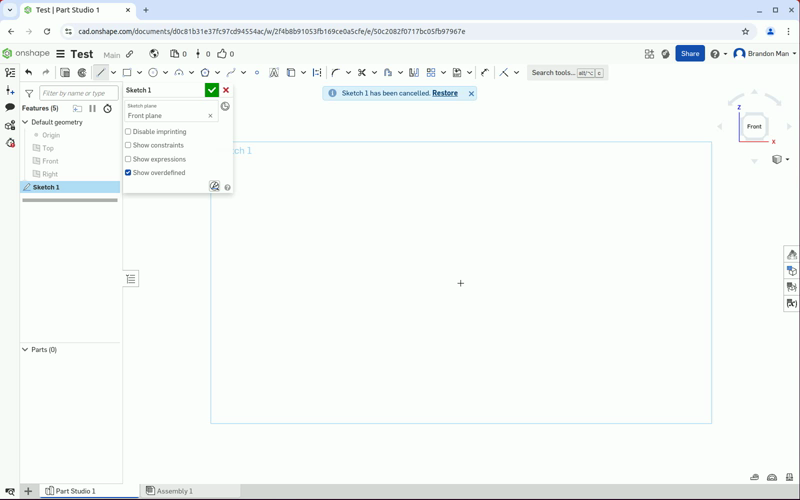
mouse_move(490, 282)
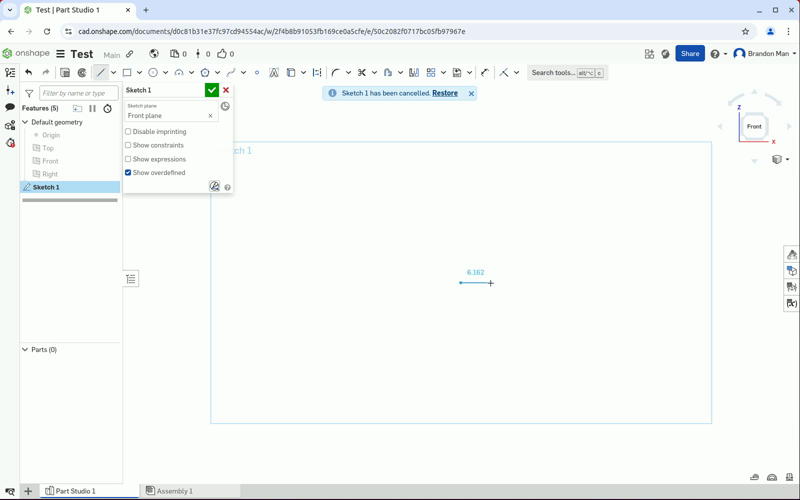
mouse_move(494, 282)
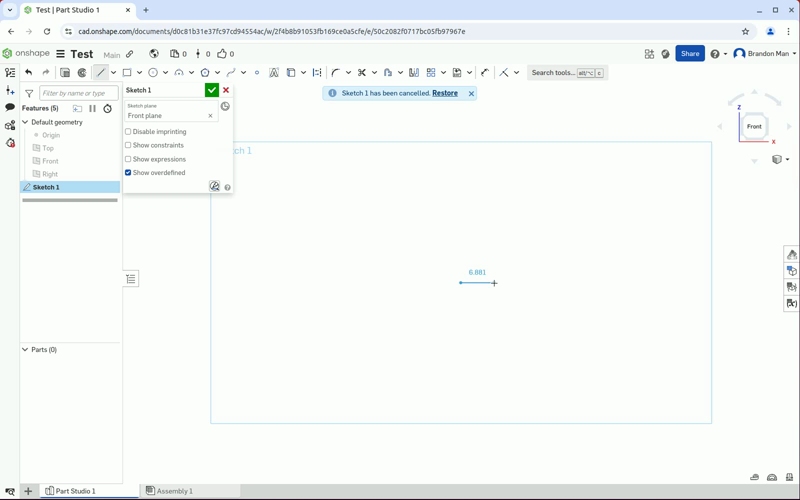
click(494, 282)
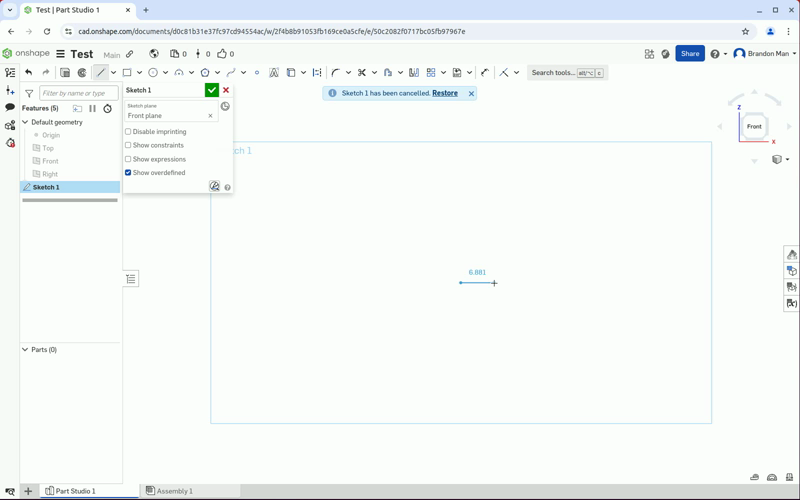
key_up(shift)
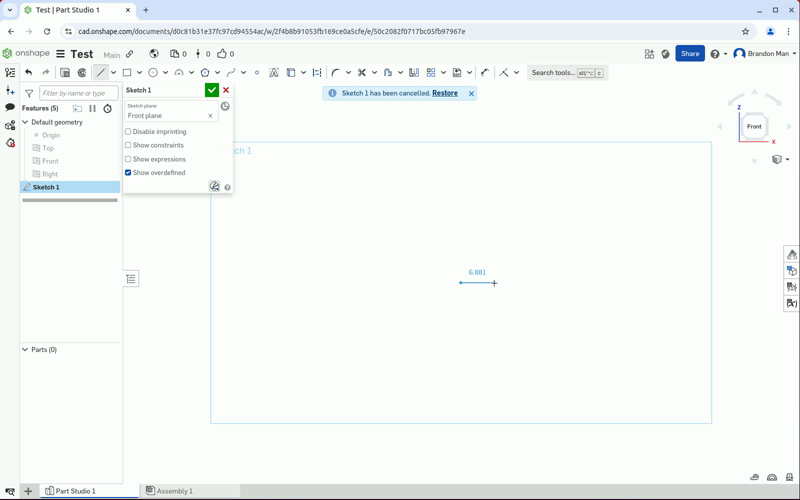
key_down(shift)
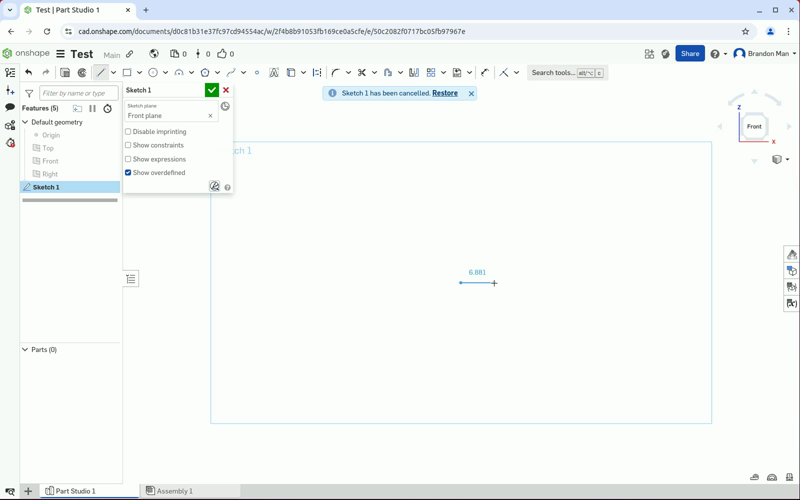
mouse_move(524, 282)
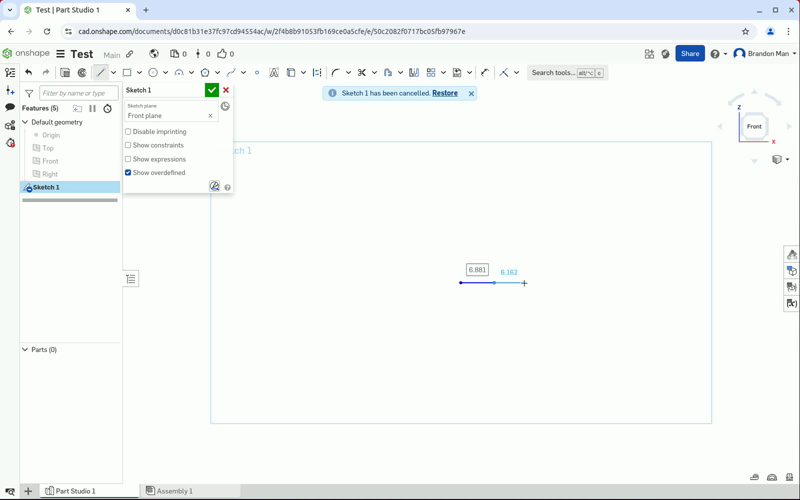
mouse_move(494, 271)
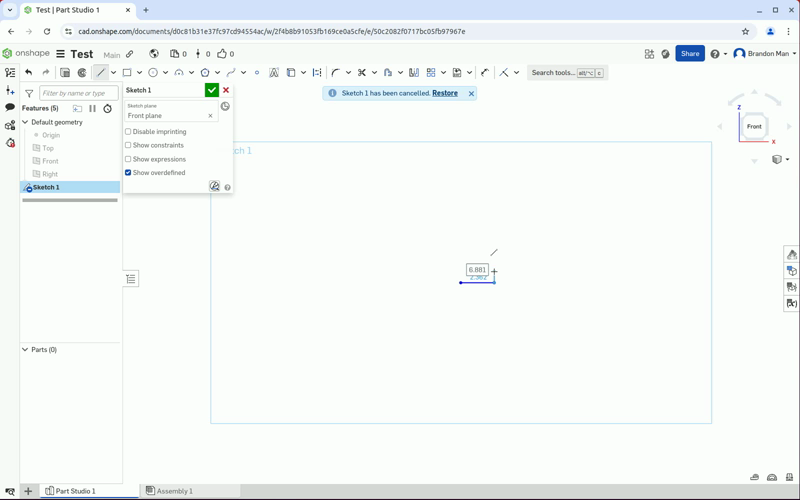
click(494, 271)
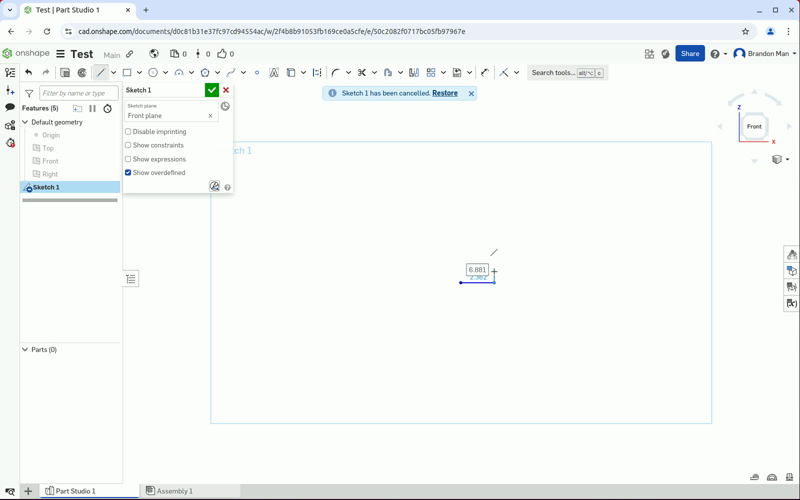
key_up(shift)
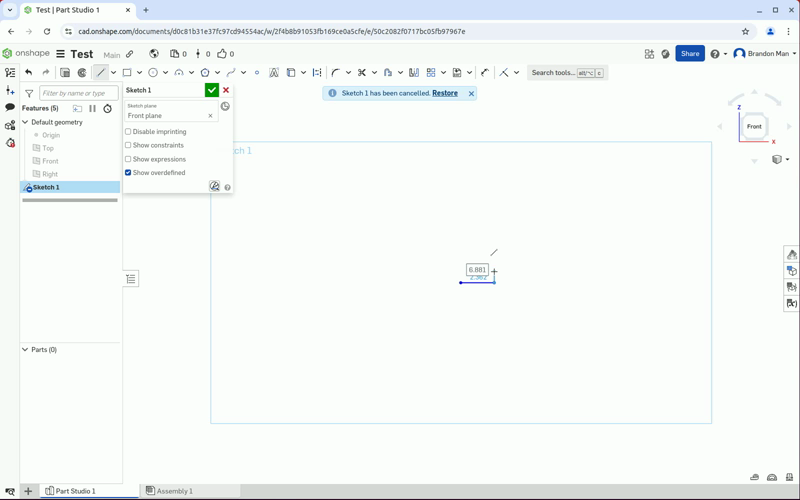
key_down(shift)
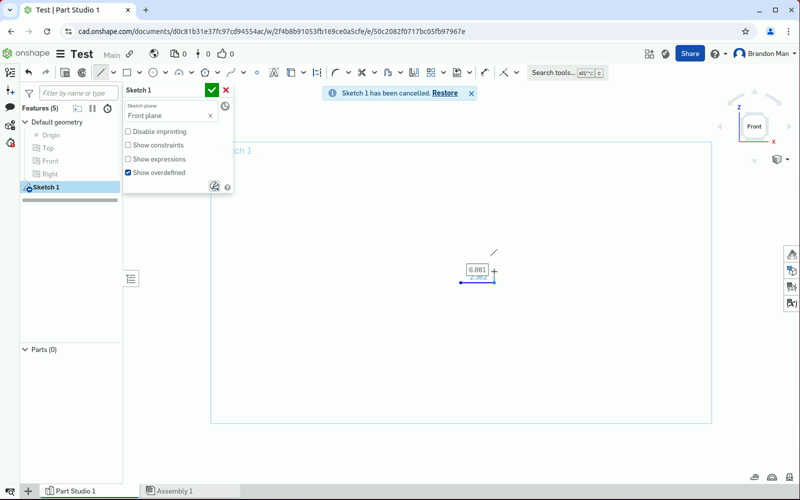
mouse_move(524, 271)
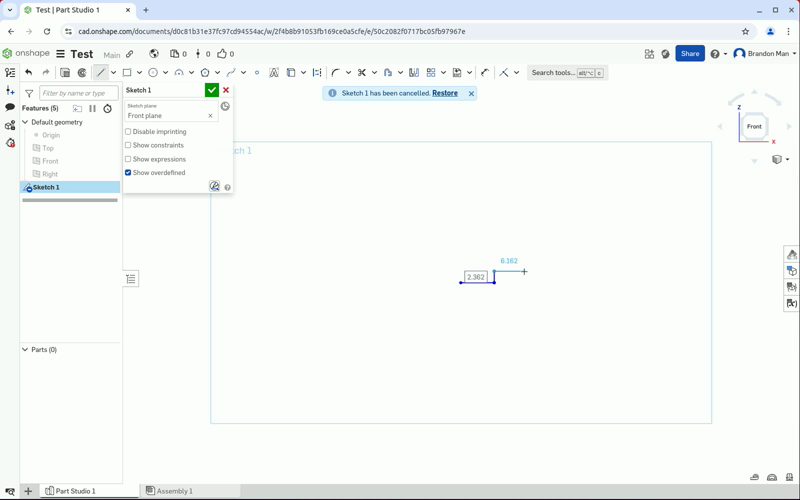
mouse_move(517, 271)
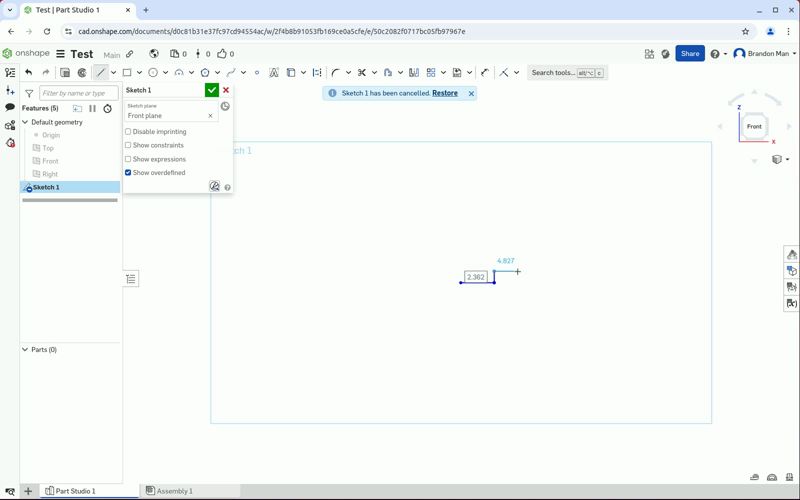
click(517, 271)
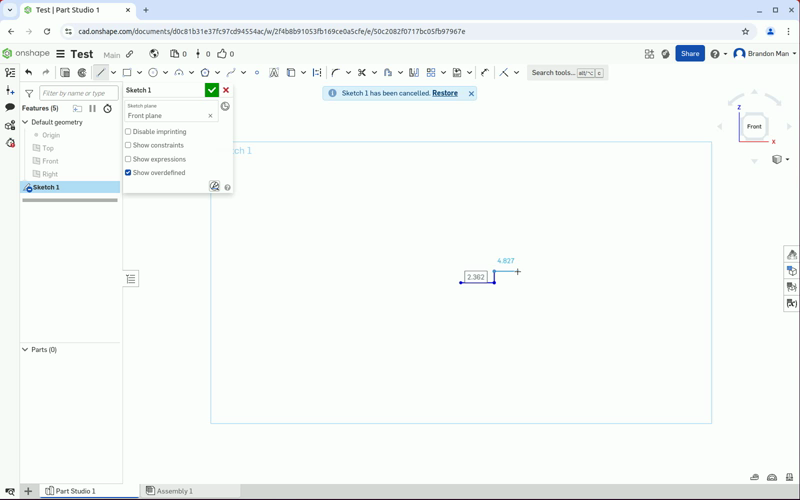
key_up(shift)
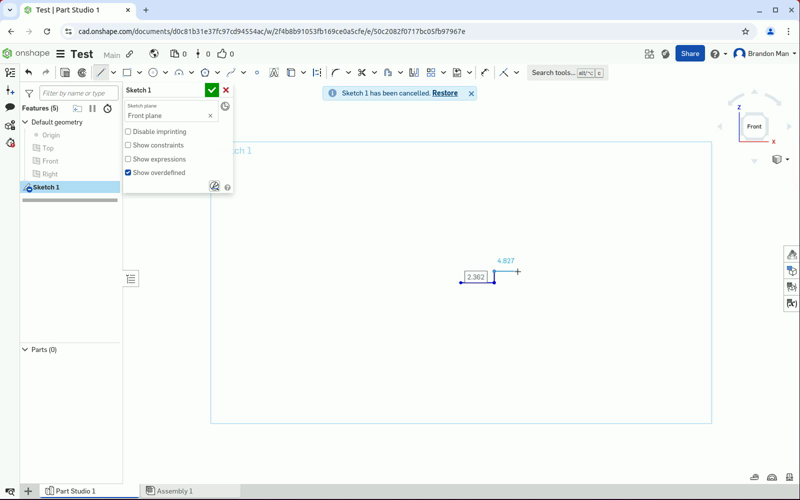
key_down(shift)
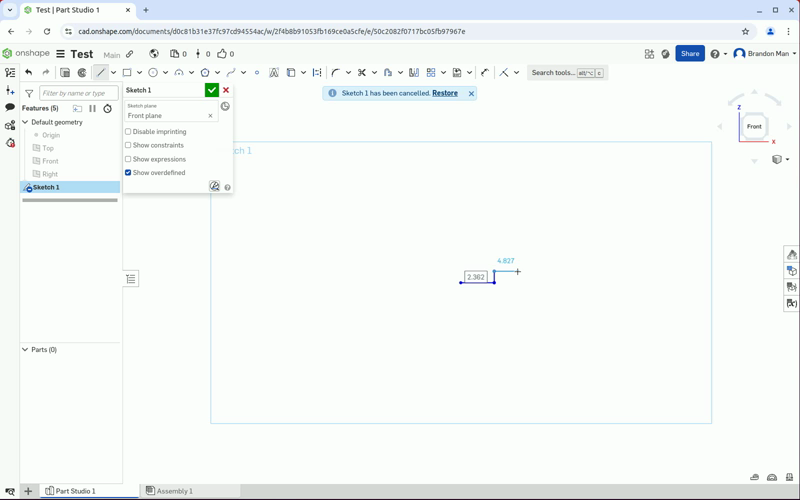
mouse_move(547, 271)
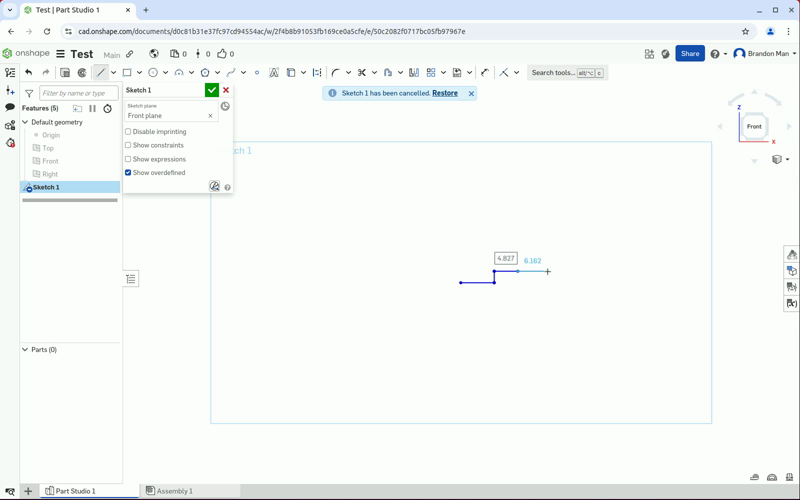
mouse_move(517, 282)
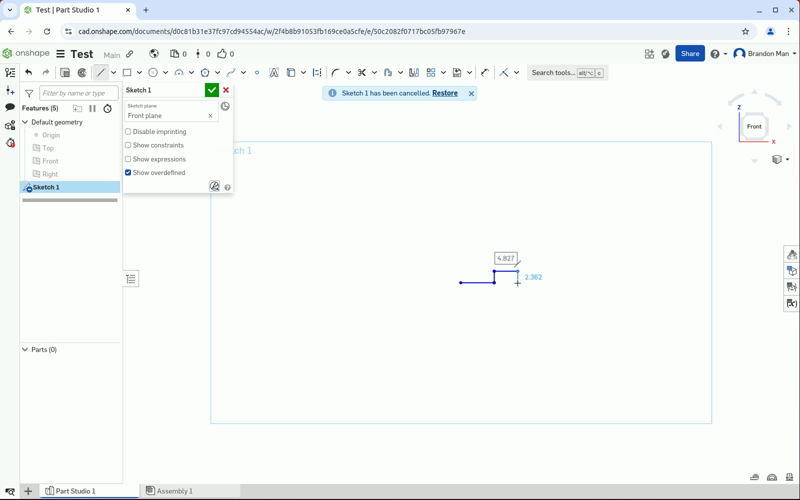
click(517, 282)
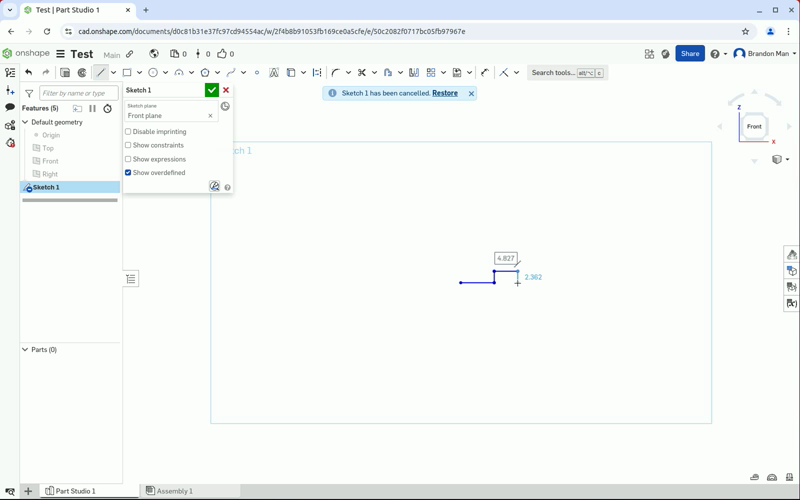
key_up(shift)
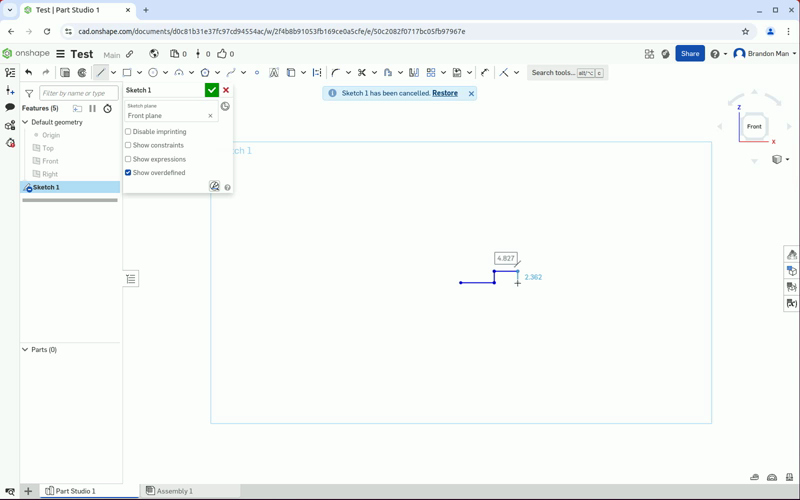
key_down(shift)
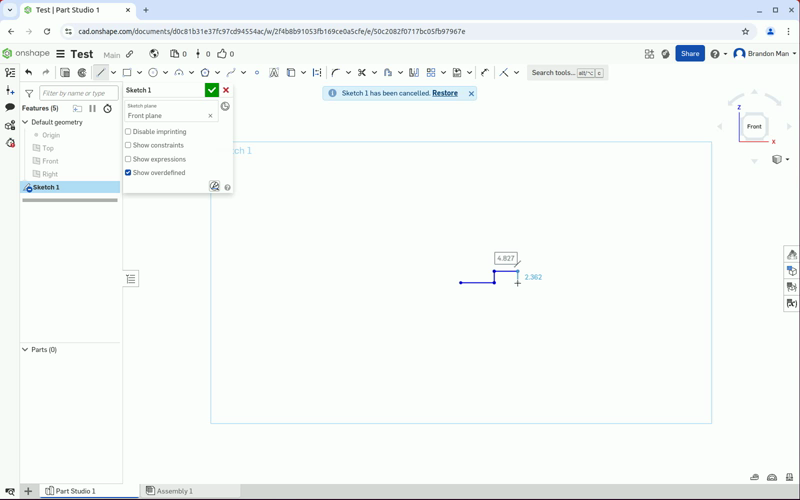
mouse_move(547, 282)
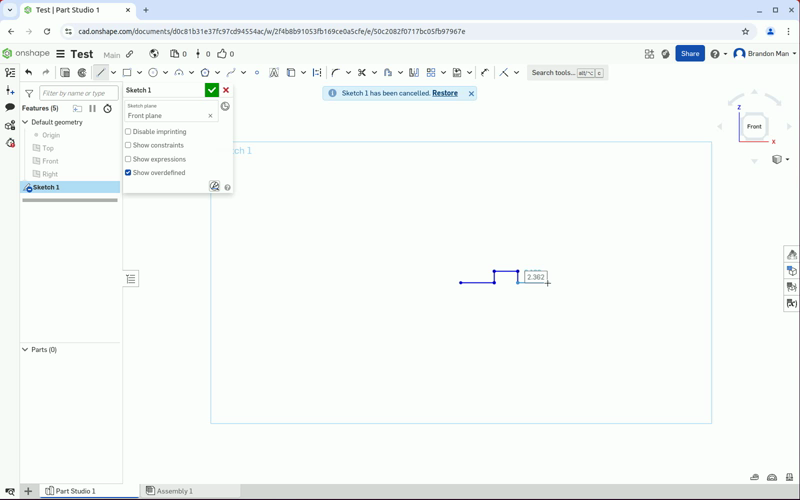
mouse_move(550, 282)
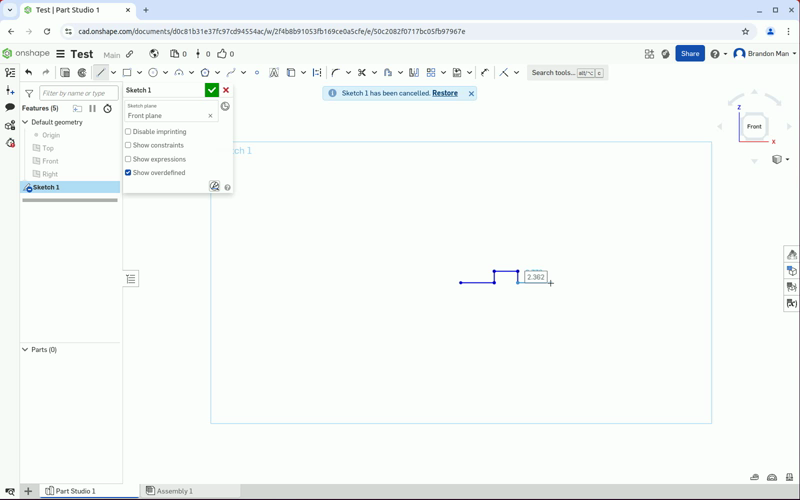
click(550, 282)
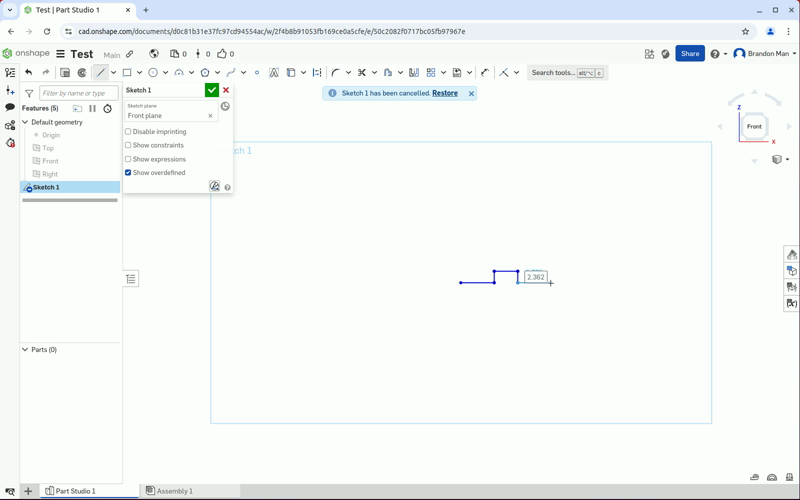
key_up(shift)
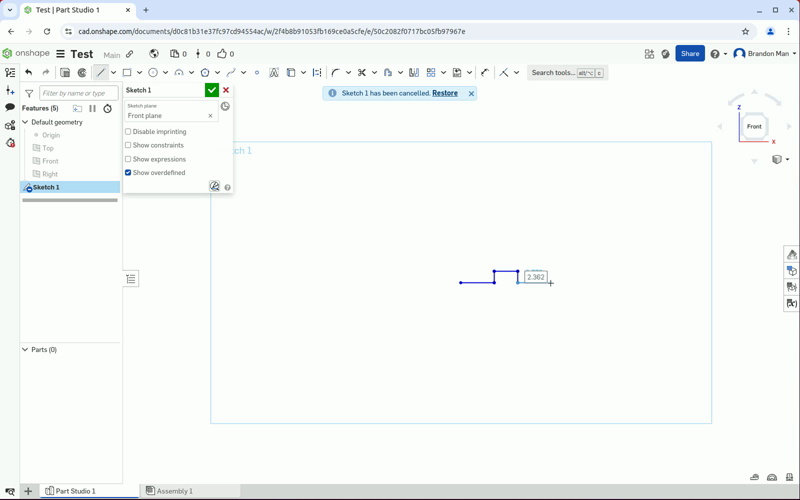
key_down(shift)
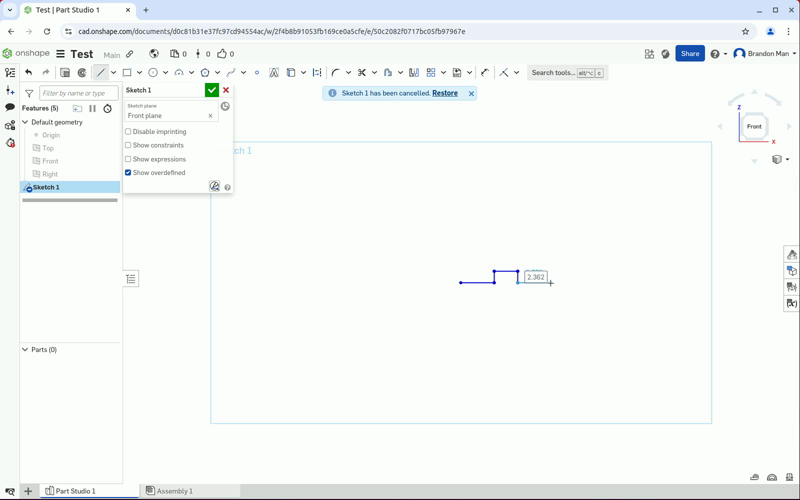
mouse_move(580, 282)
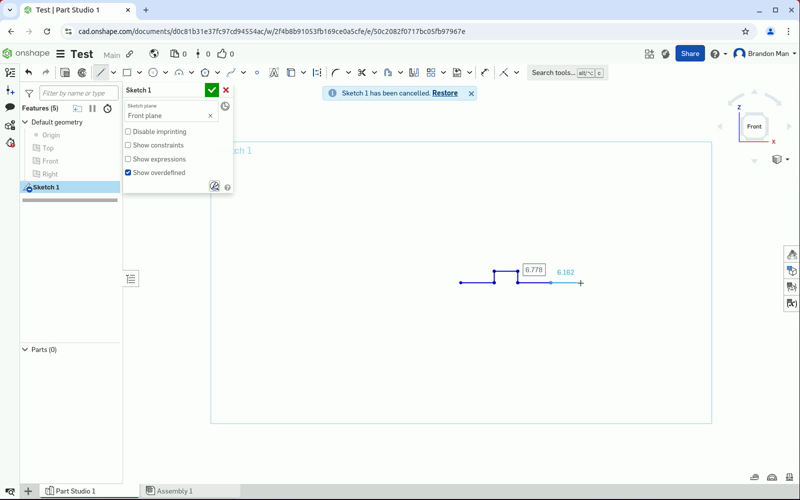
mouse_move(550, 273)
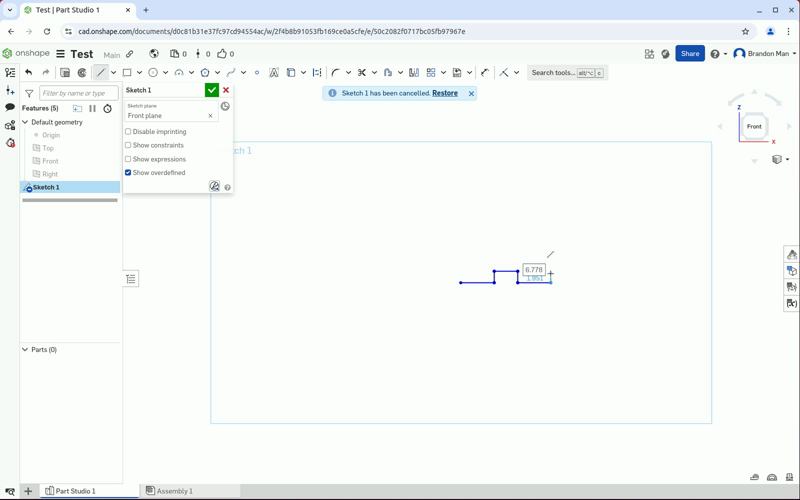
click(550, 273)
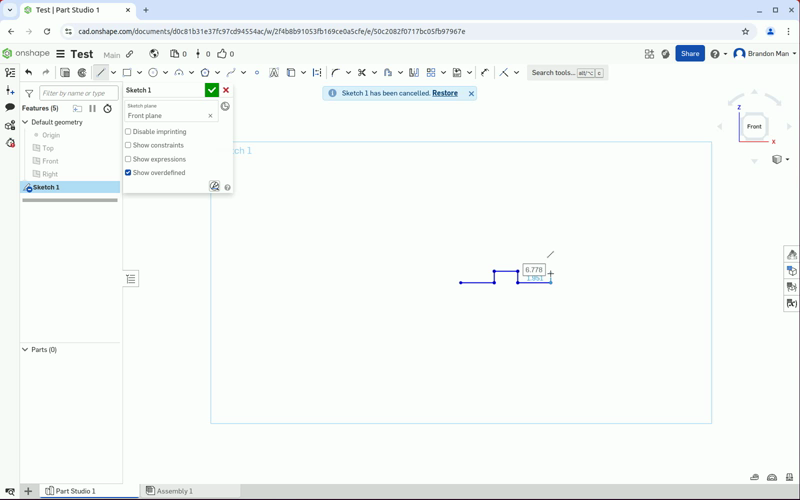
key_up(shift)
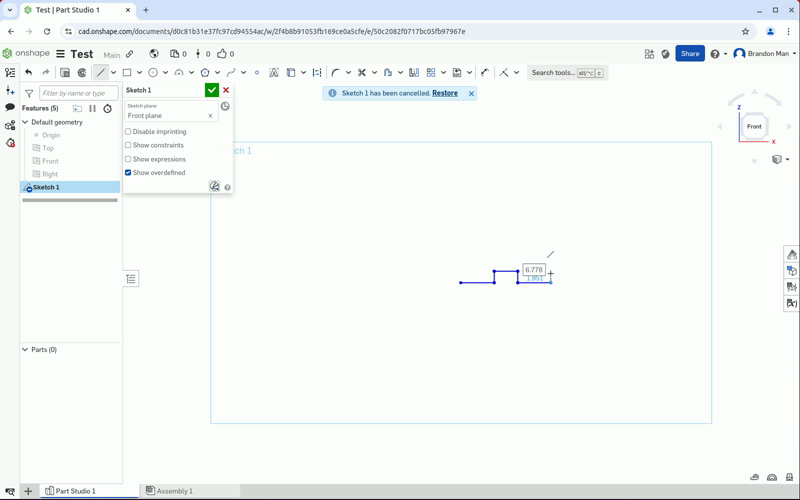
key_down(shift)
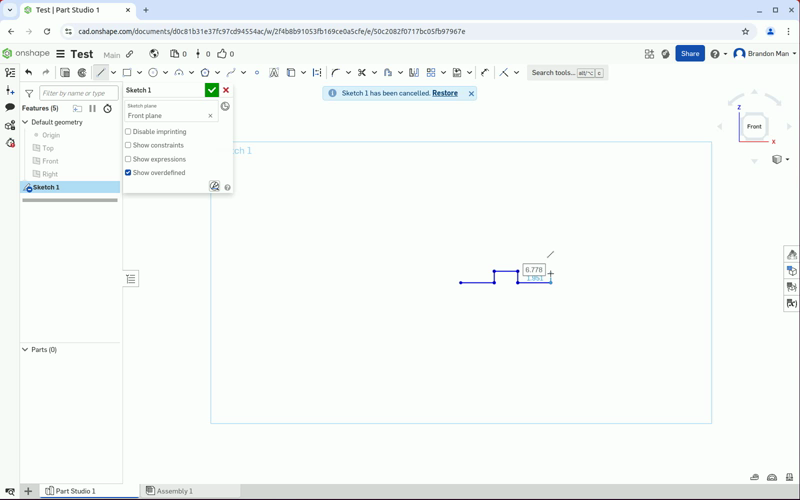
mouse_move(580, 273)
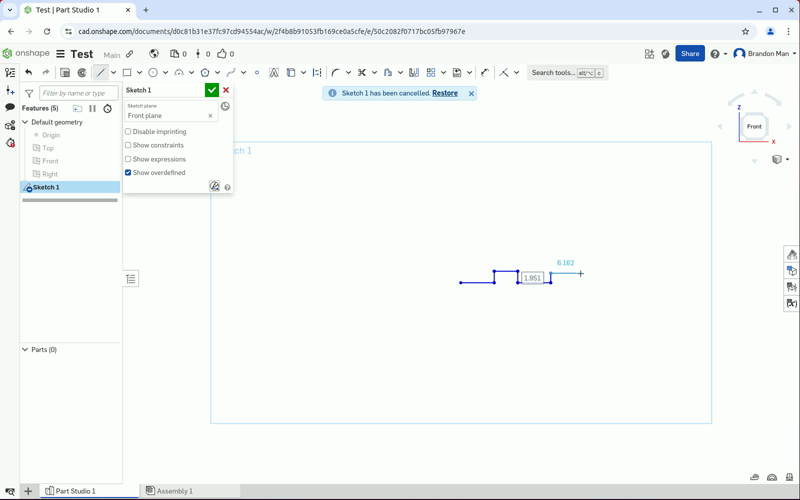
mouse_move(573, 273)
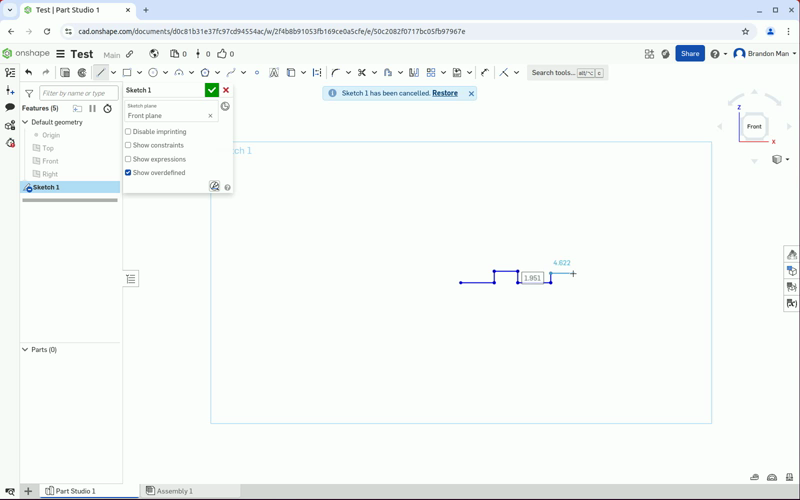
click(573, 273)
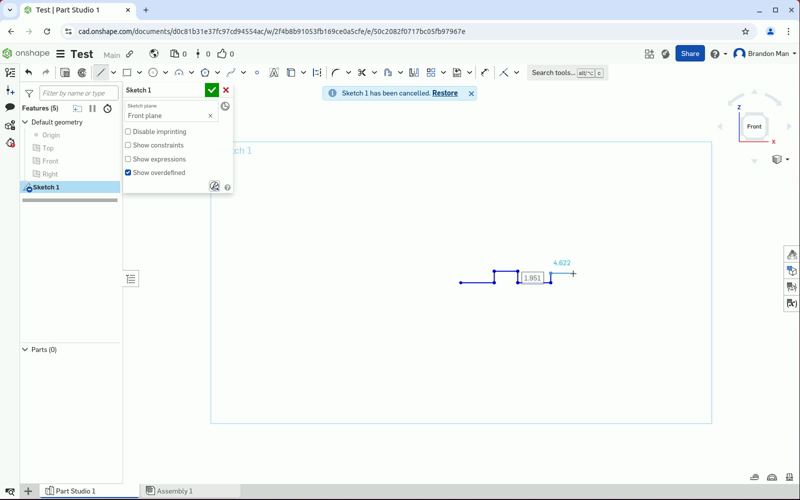
key_up(shift)
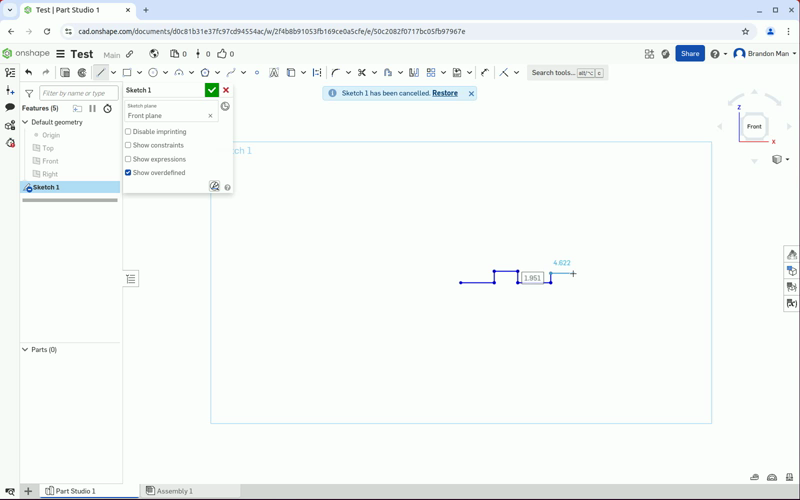
key_down(shift)
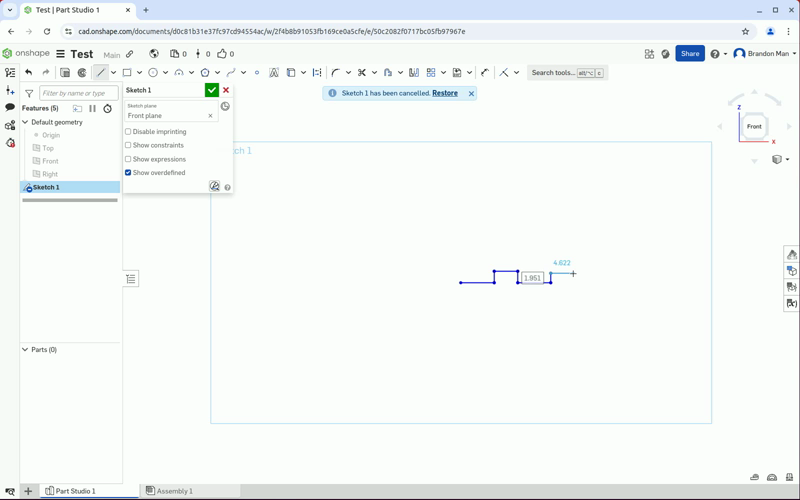
mouse_move(589, 273)
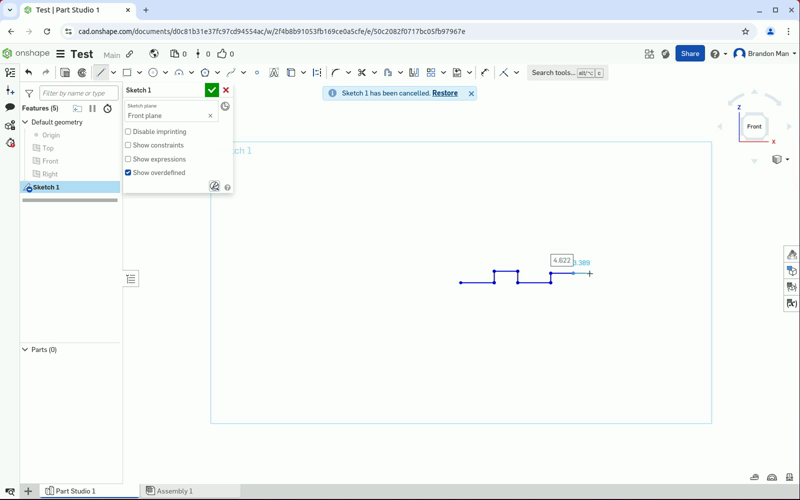
mouse_move(573, 260)
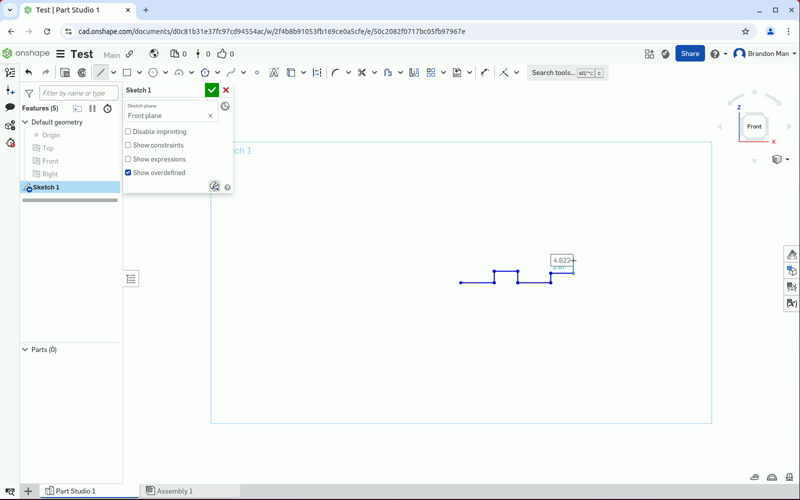
click(573, 260)
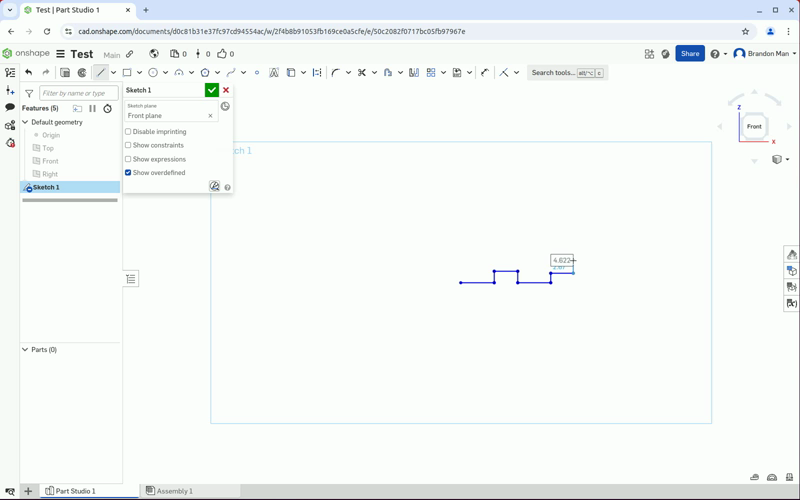
key_up(shift)
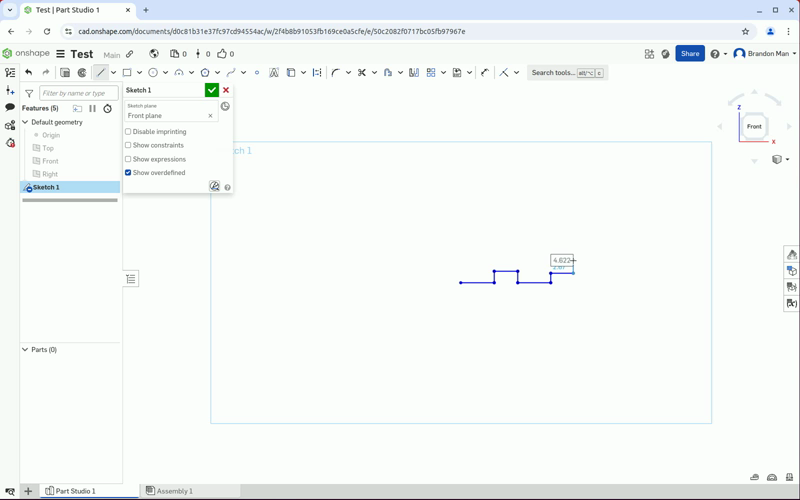
key_down(shift)
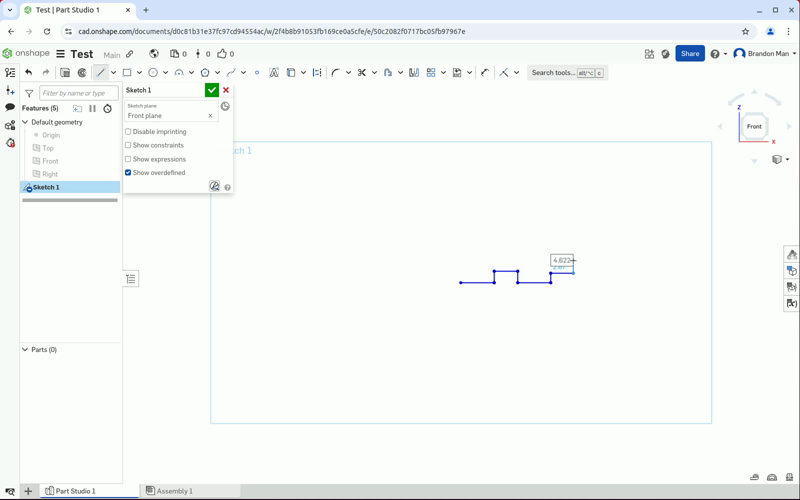
mouse_move(589, 260)
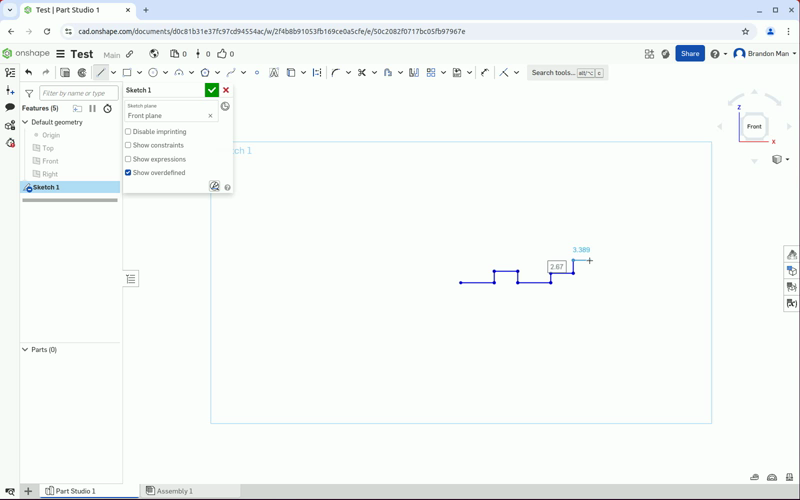
mouse_move(550, 260)
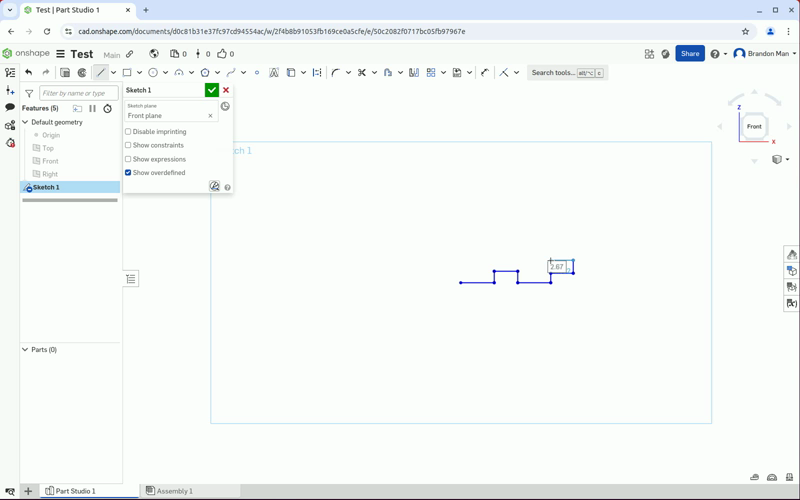
click(550, 260)
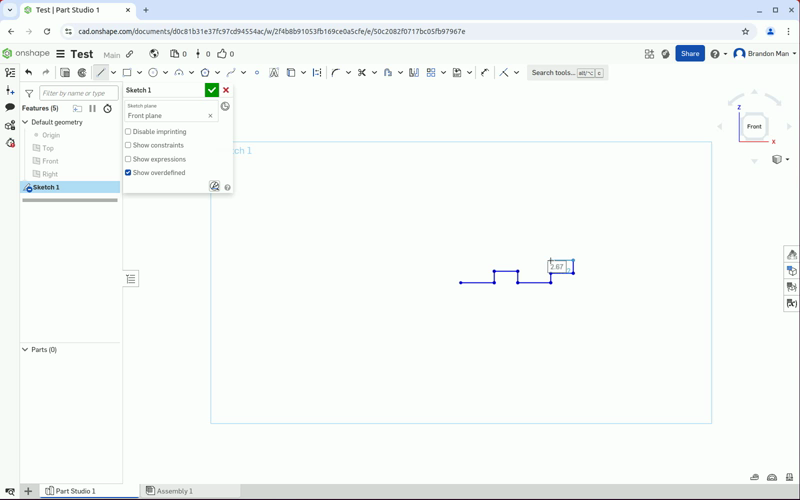
key_up(shift)
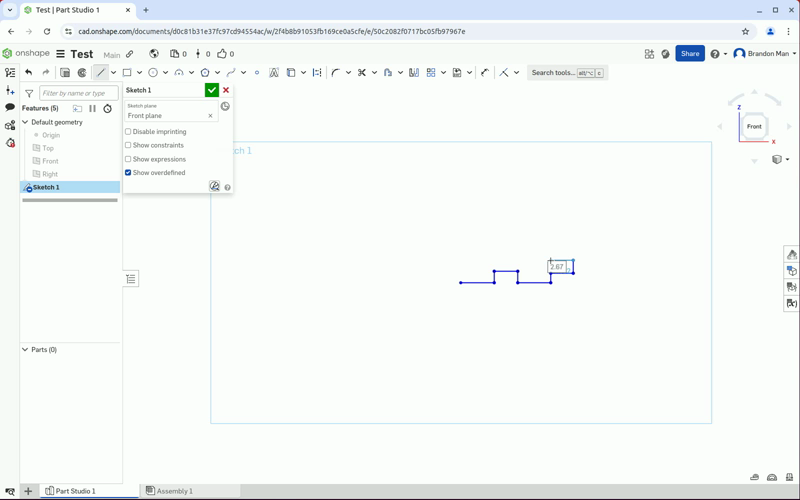
key_down(shift)
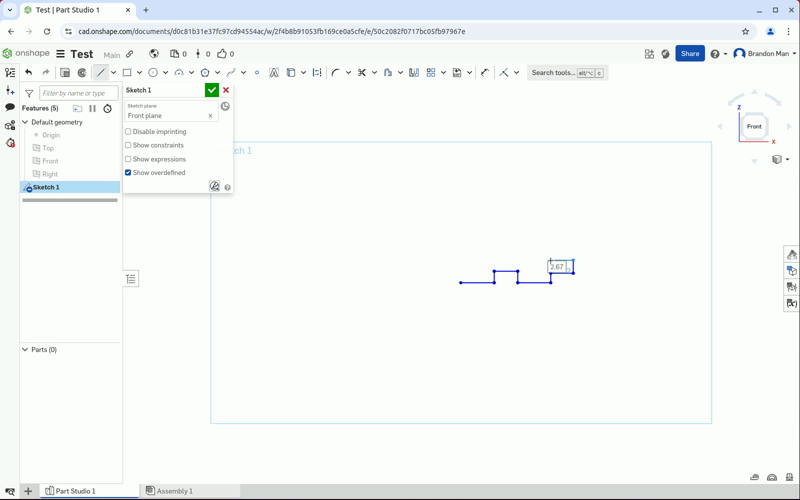
mouse_move(580, 260)
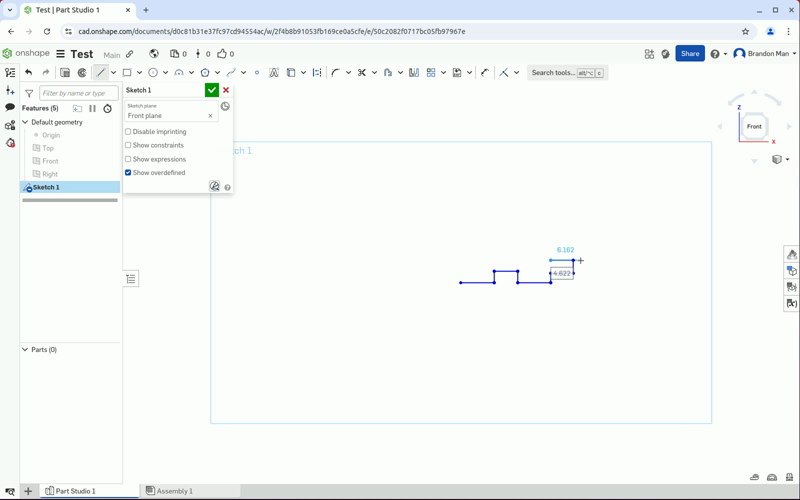
mouse_move(528, 260)
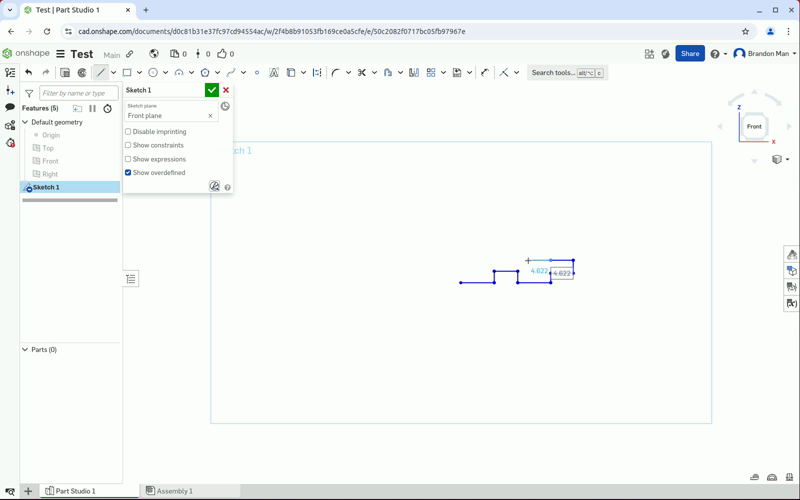
click(528, 260)
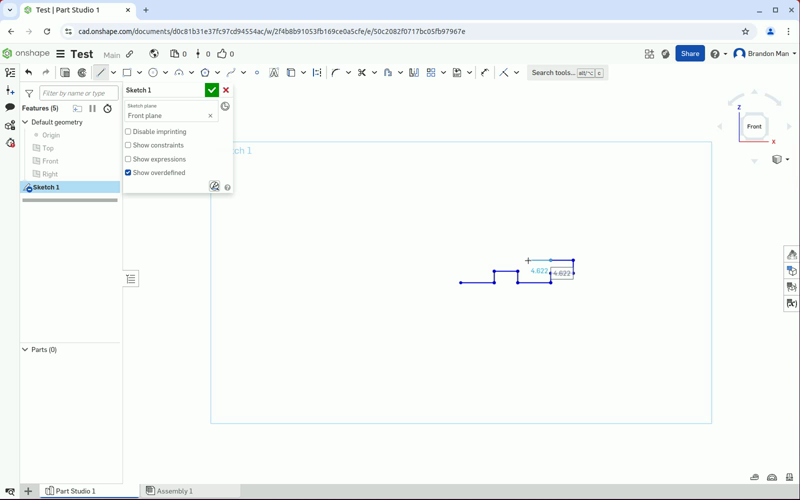
key_up(shift)
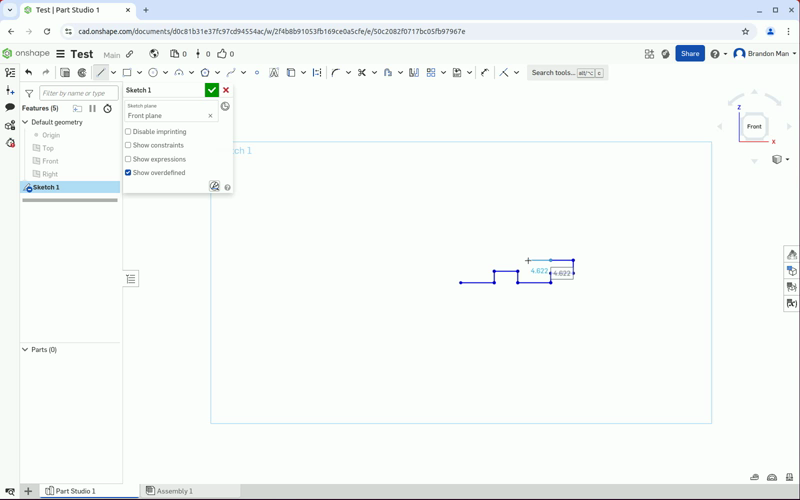
key_down(shift)
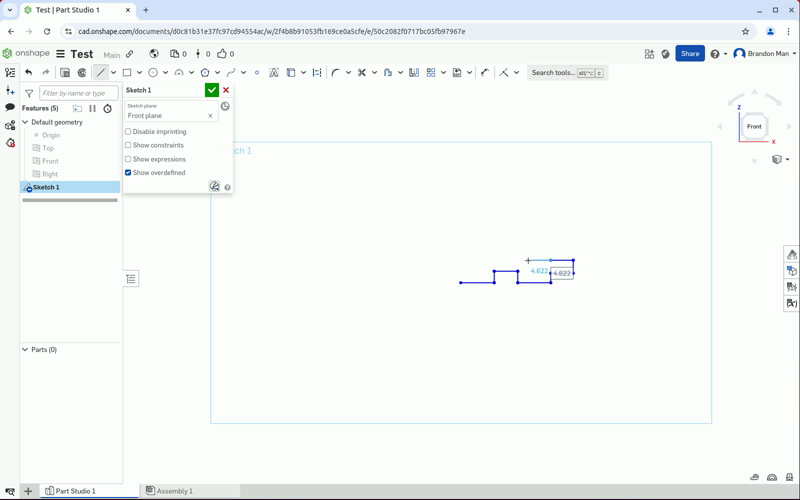
mouse_move(558, 260)
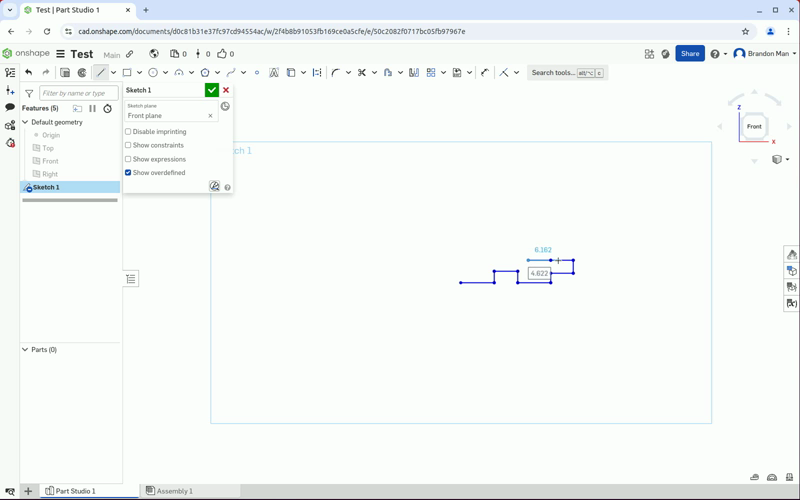
mouse_move(505, 260)
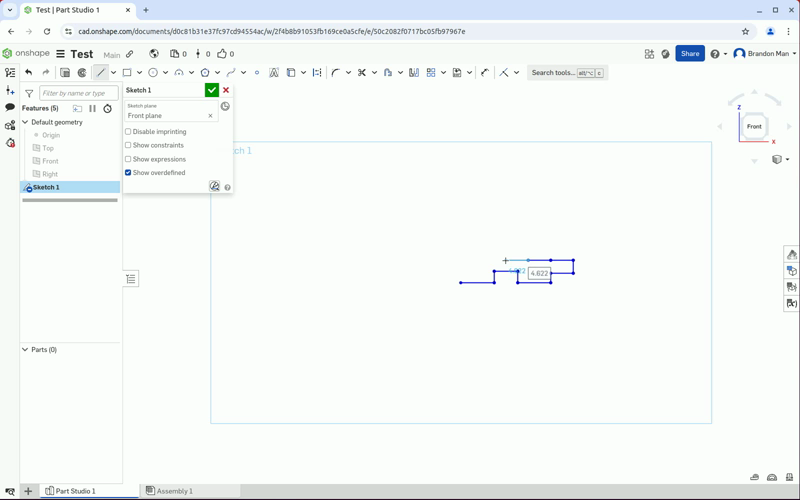
click(505, 260)
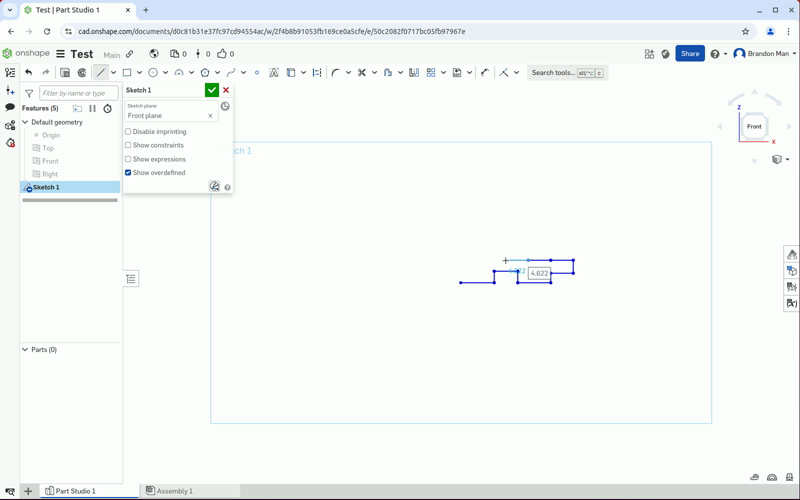
key_up(shift)
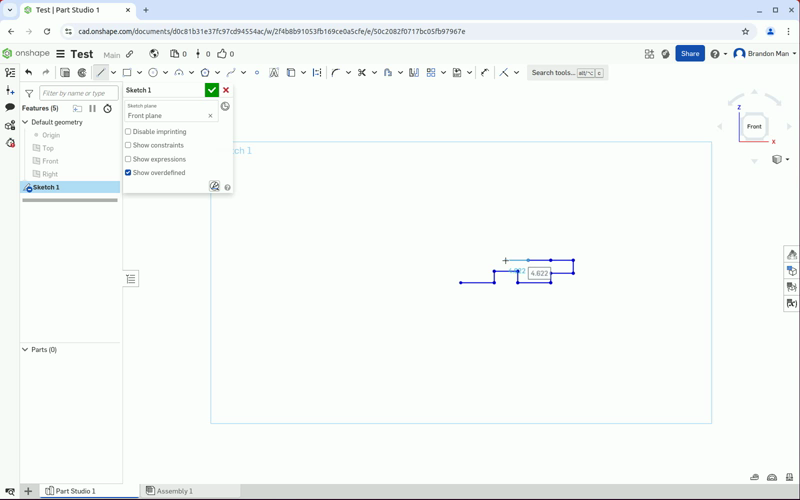
key_down(shift)
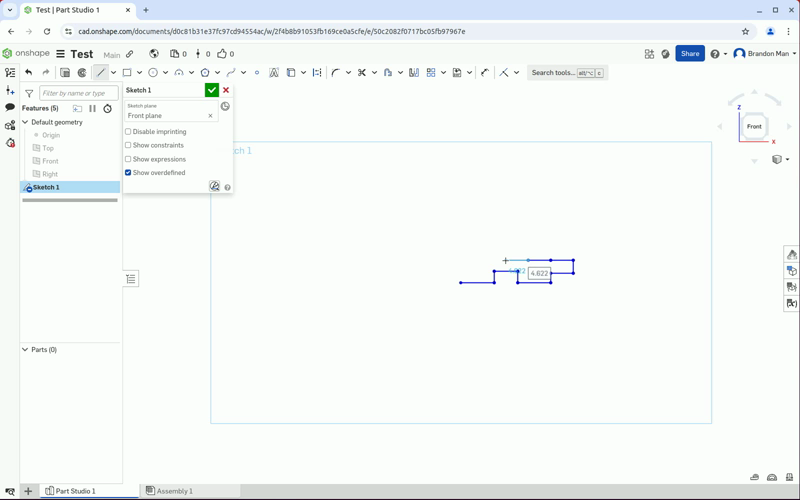
mouse_move(535, 260)
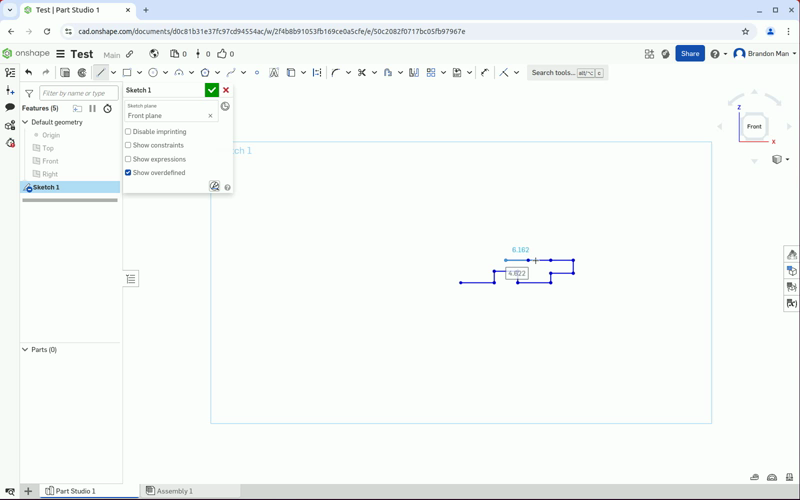
mouse_move(483, 260)
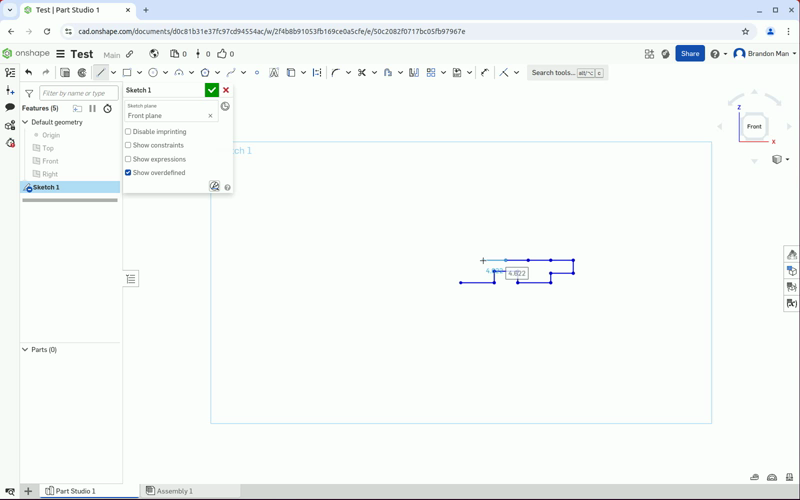
click(483, 260)
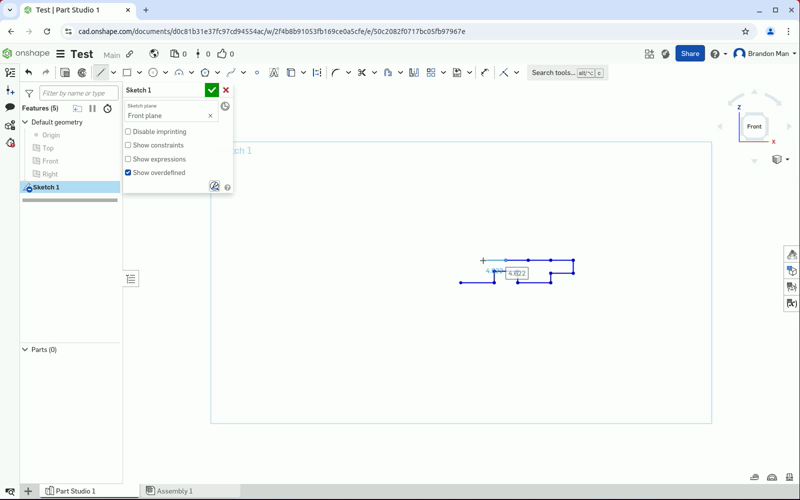
key_up(shift)
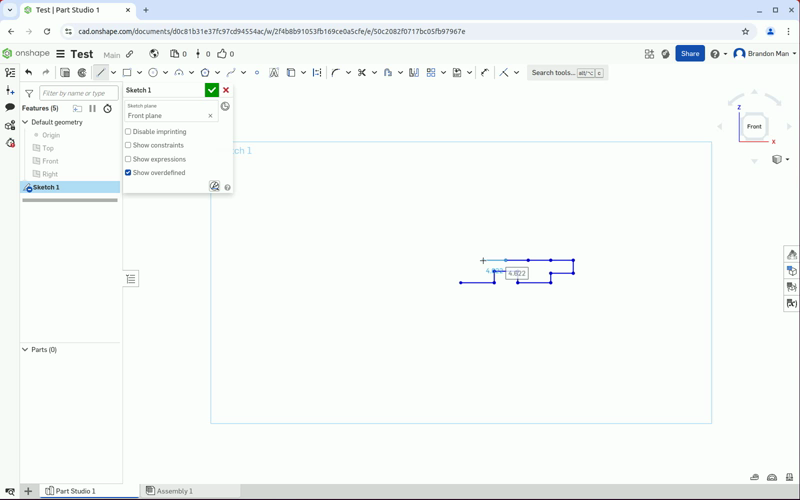
key_down(shift)
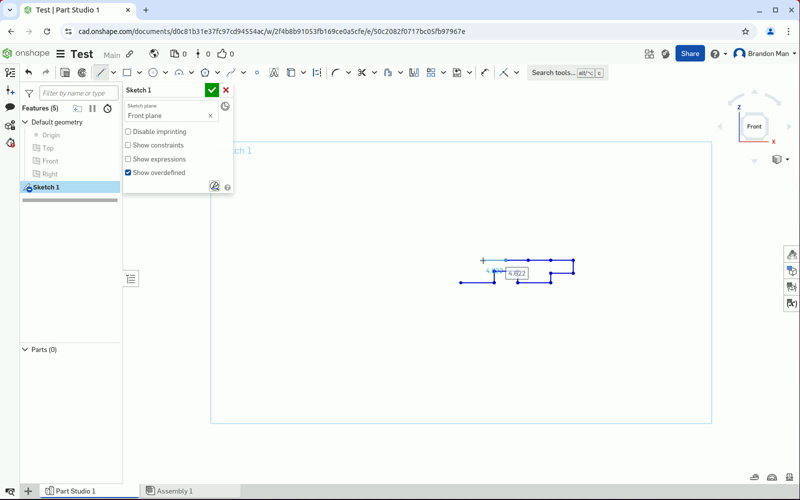
mouse_move(513, 260)
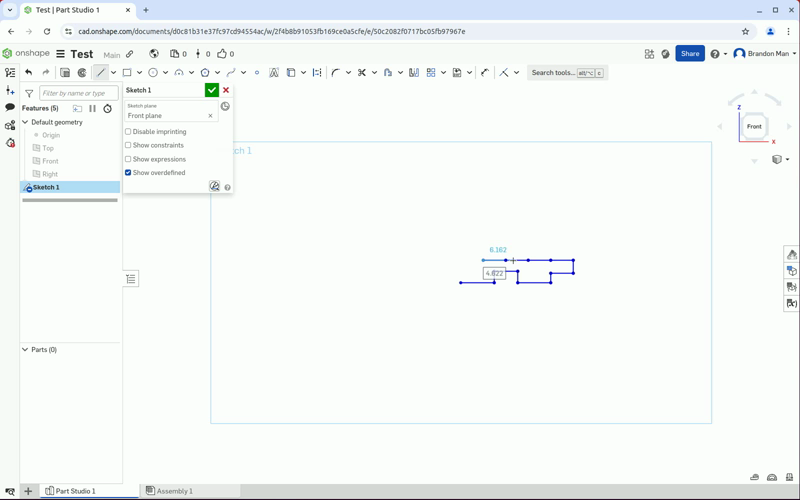
mouse_move(460, 260)
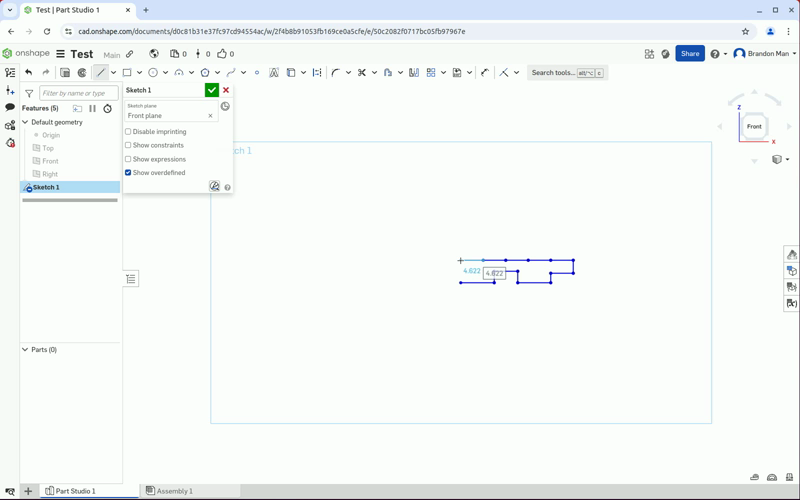
click(460, 260)
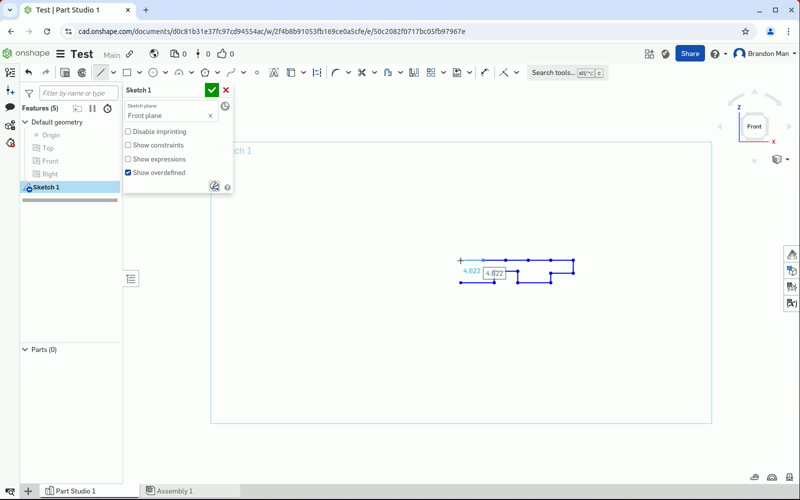
key_up(shift)
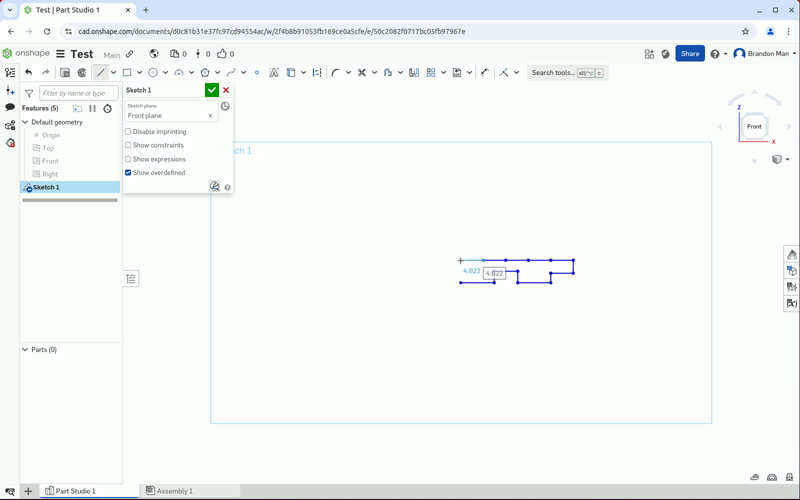
mouse_move(490, 260)
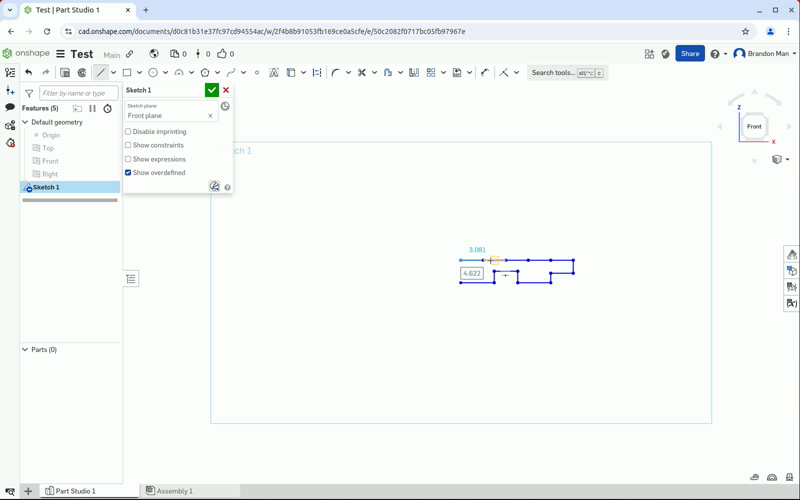
key_down(shift)
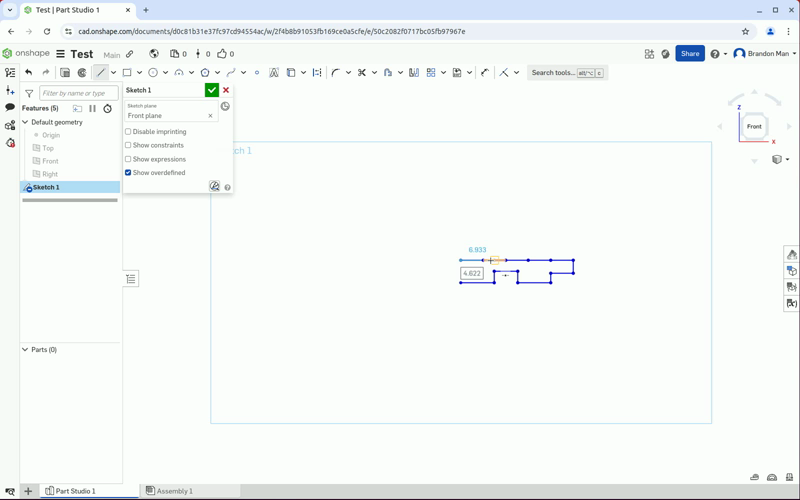
mouse_move(460, 282)
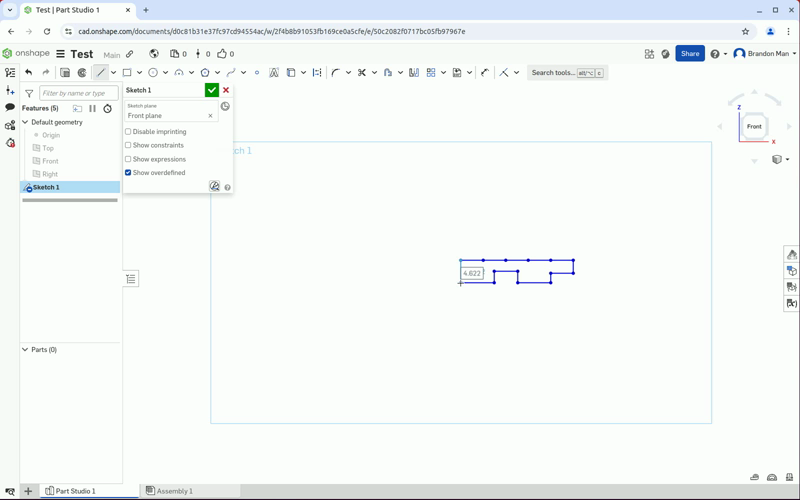
key_up(shift)
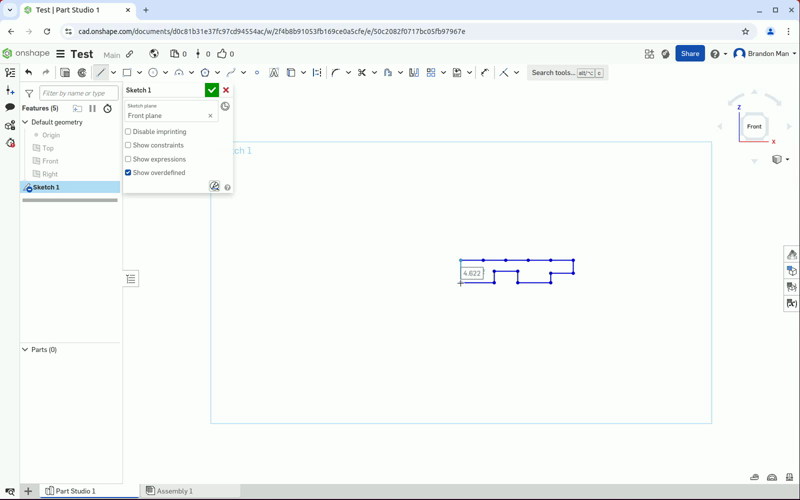
click(460, 282)
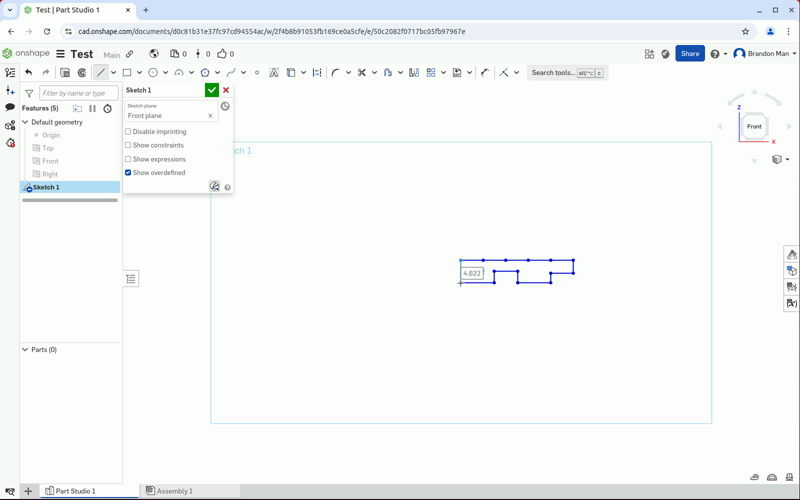
key(esc)
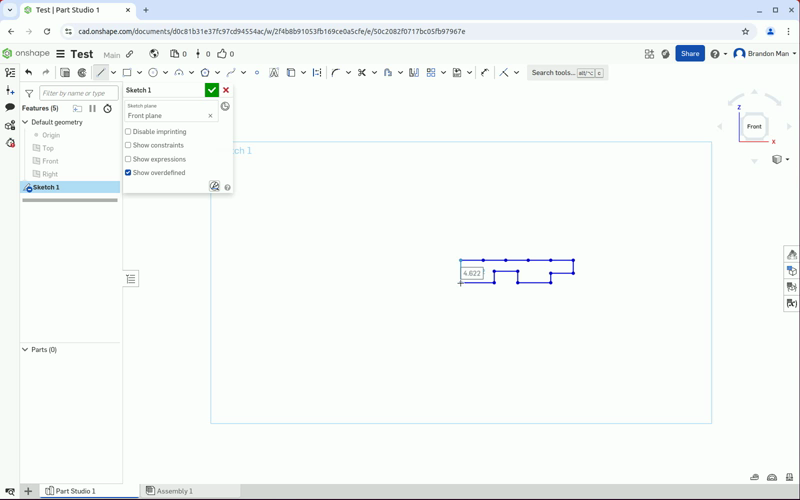
mouse_move(469, 276)
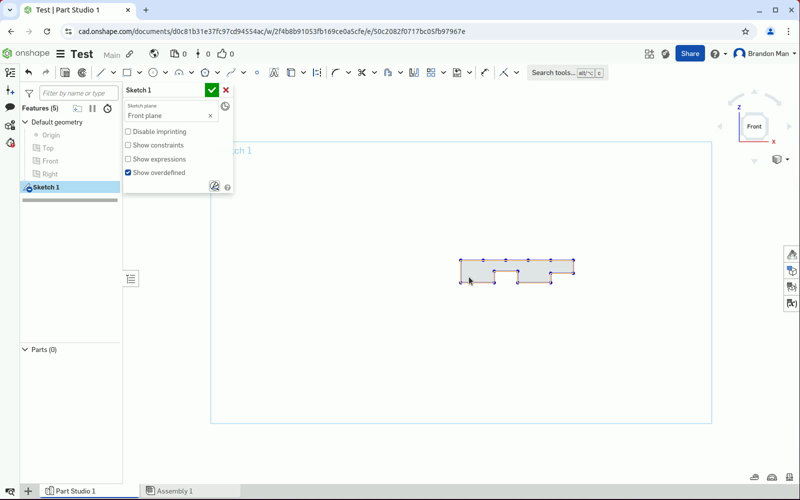
click(469, 276)
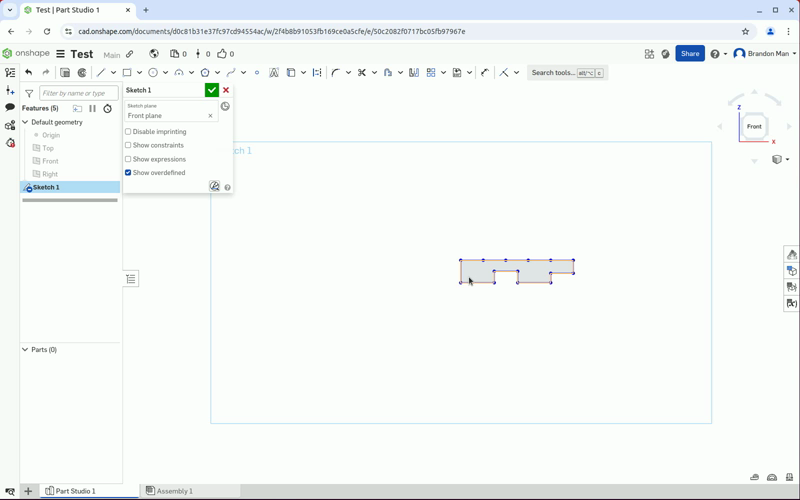
mouse_move(73, 352)
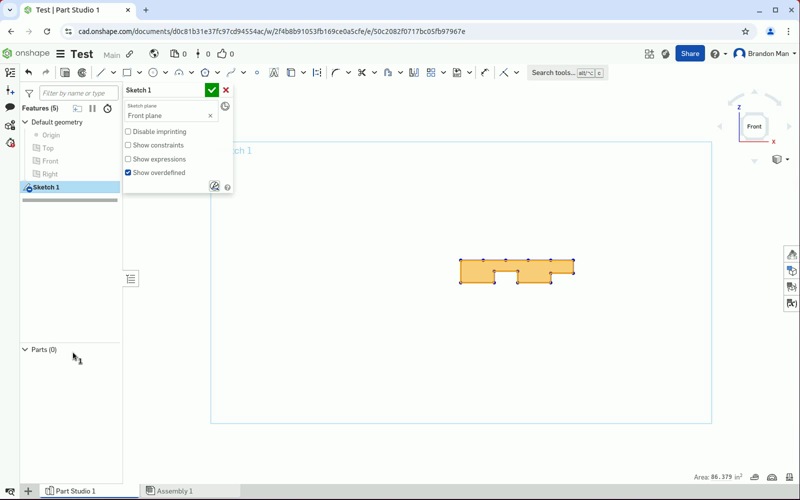
key(shift+y)
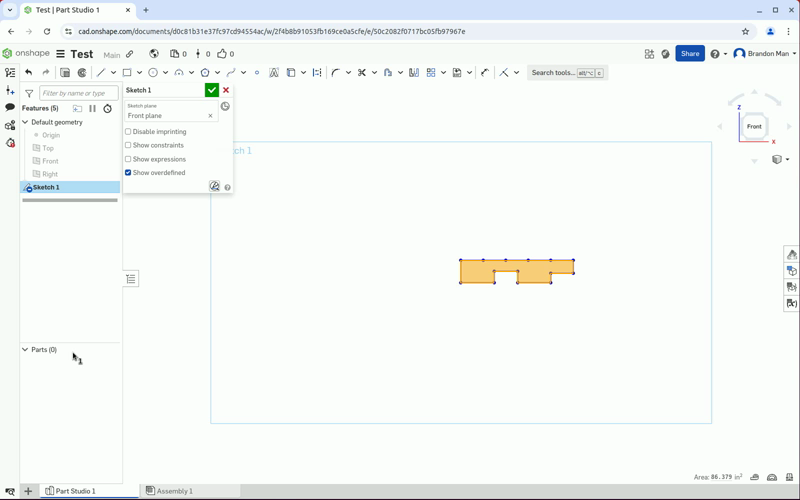
key(shift+e)
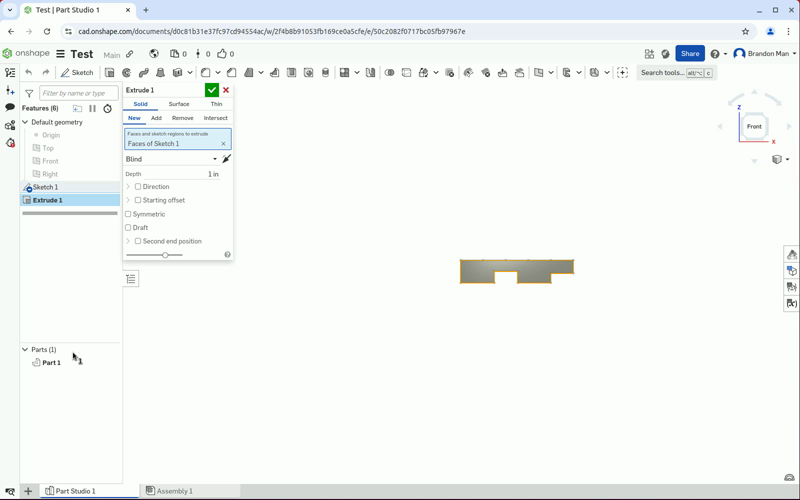
mouse_move(143, 106)
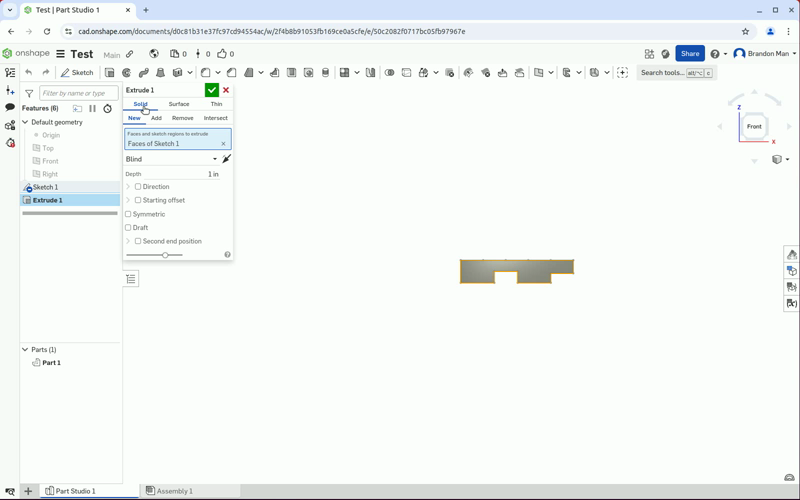
click(143, 106)
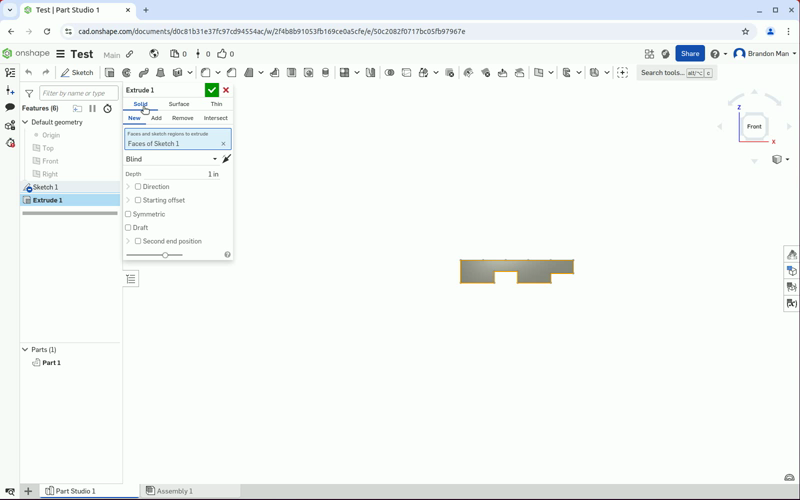
mouse_move(137, 120)
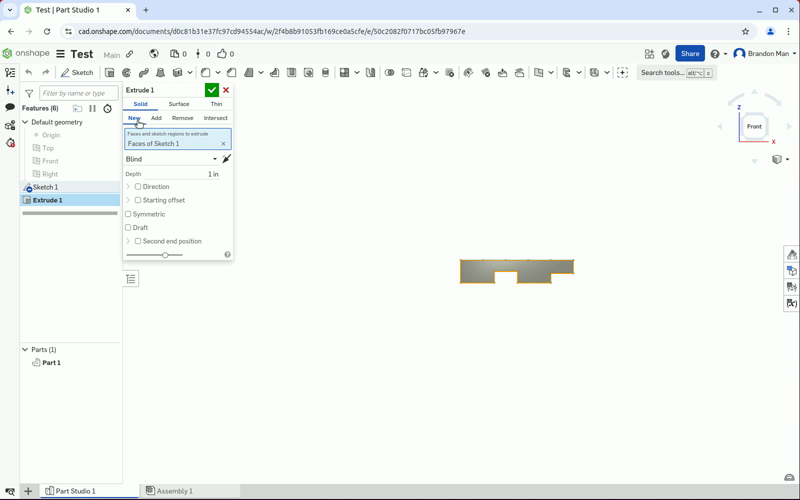
click(137, 120)
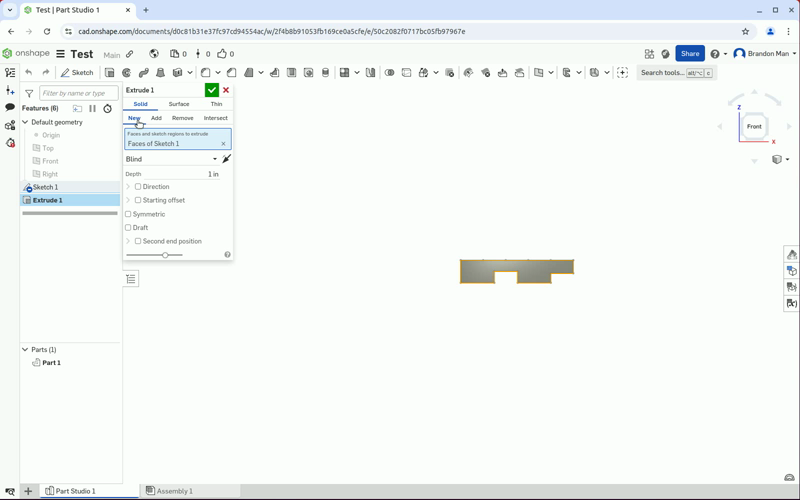
key(tab, 4)
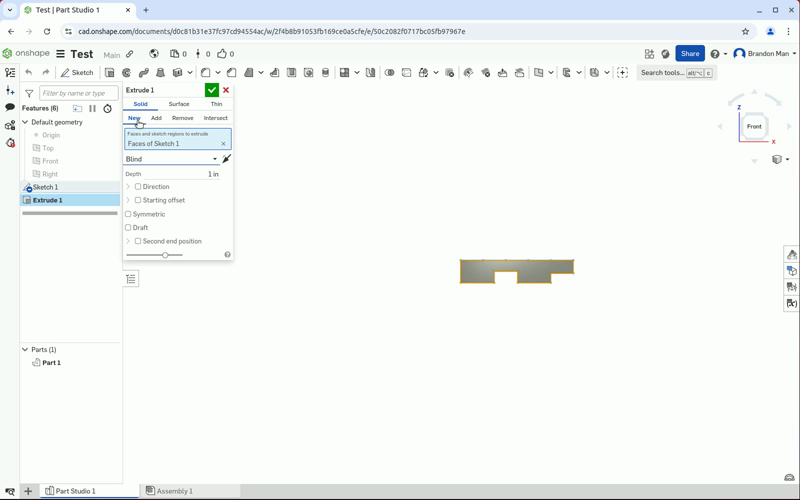
text(13.962)
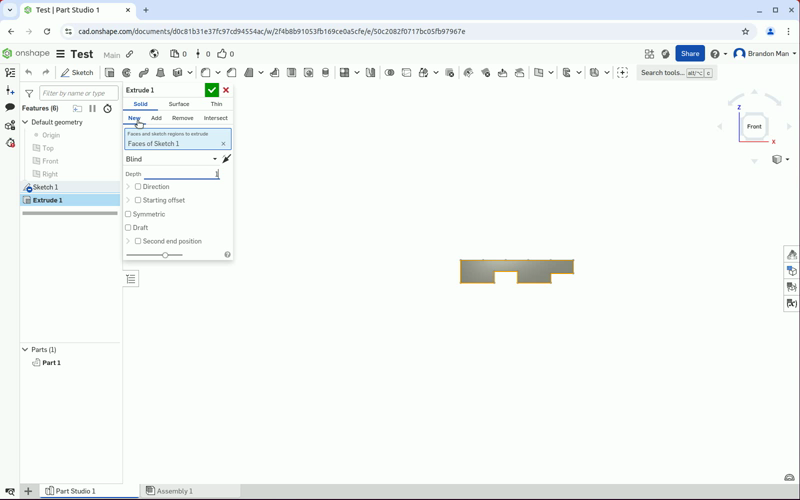
key(tab, 3)
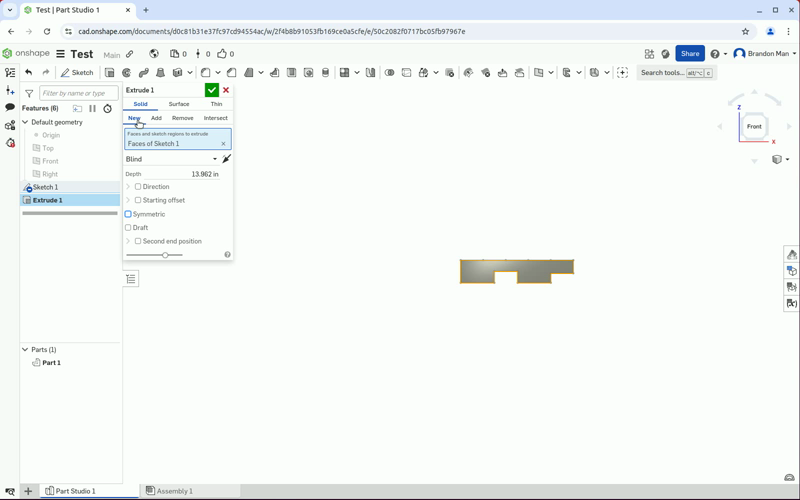
key(space)
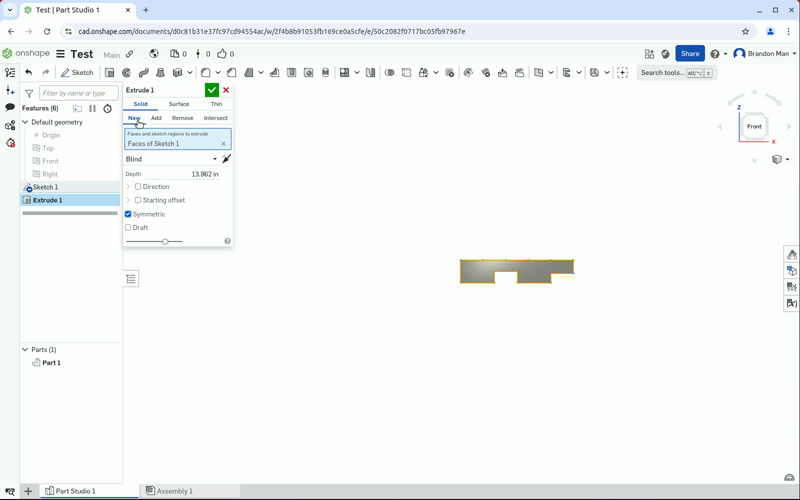
key(enter)
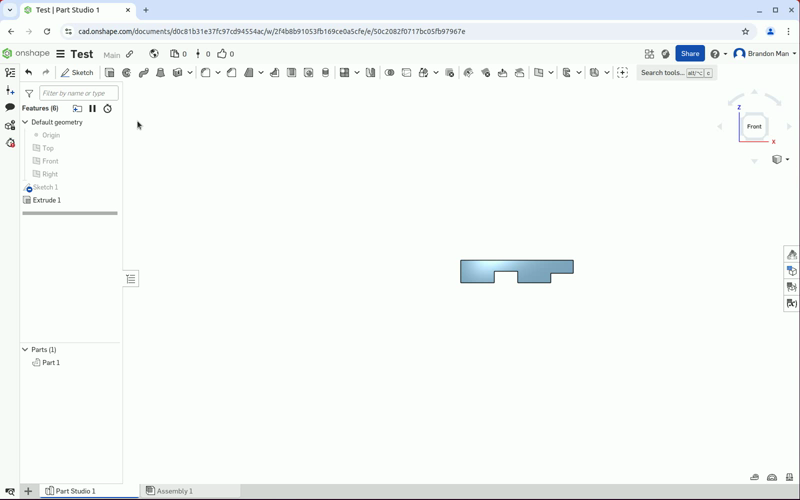
key(shift+h)
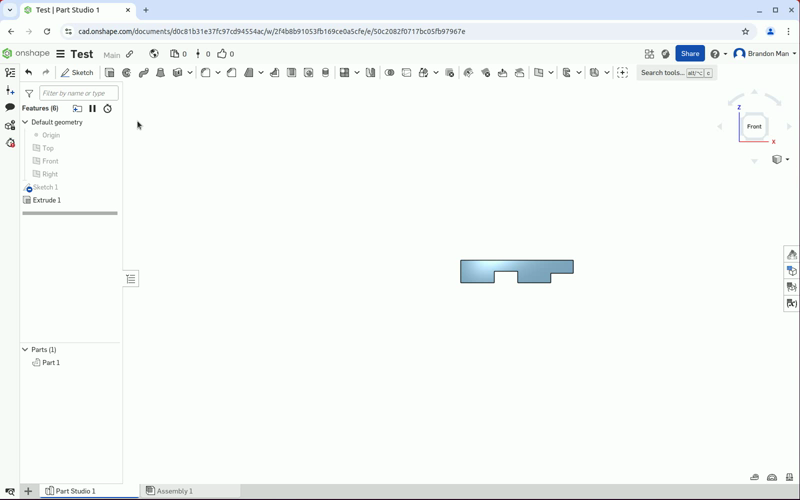
key(shift+h)
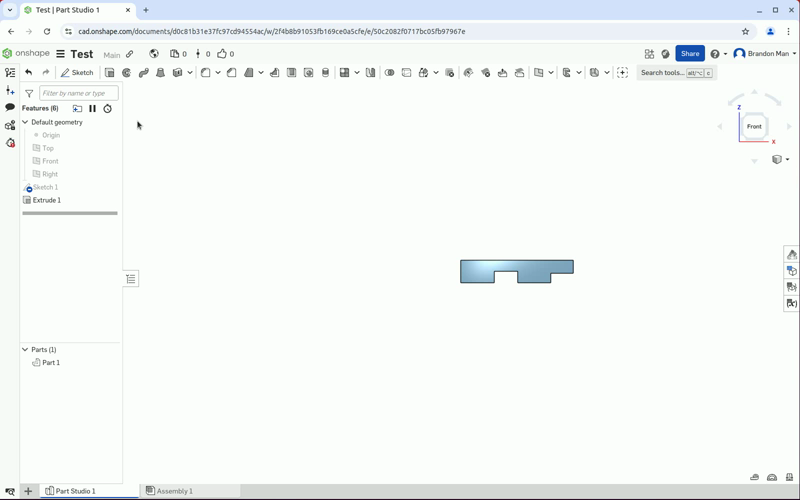
mouse_move(73, 189)
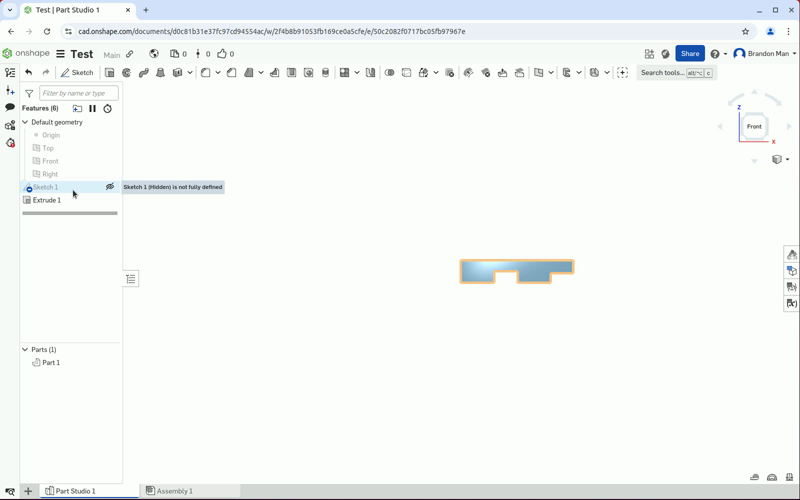
click(73, 189)
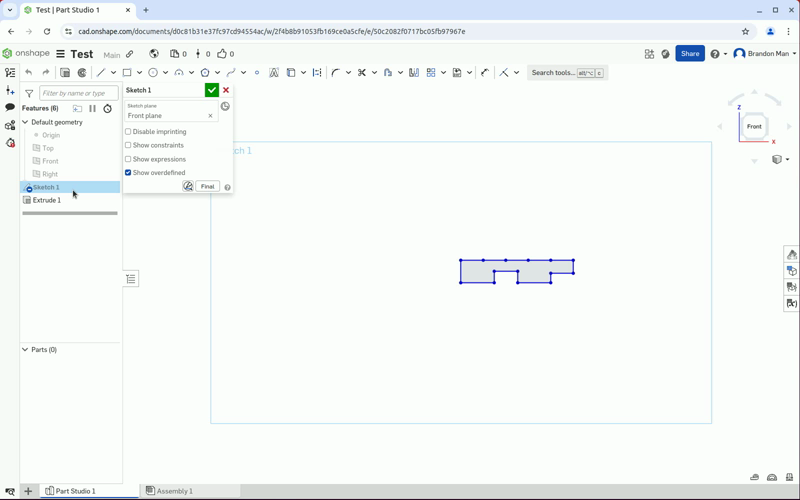
mouse_move(229, 92)
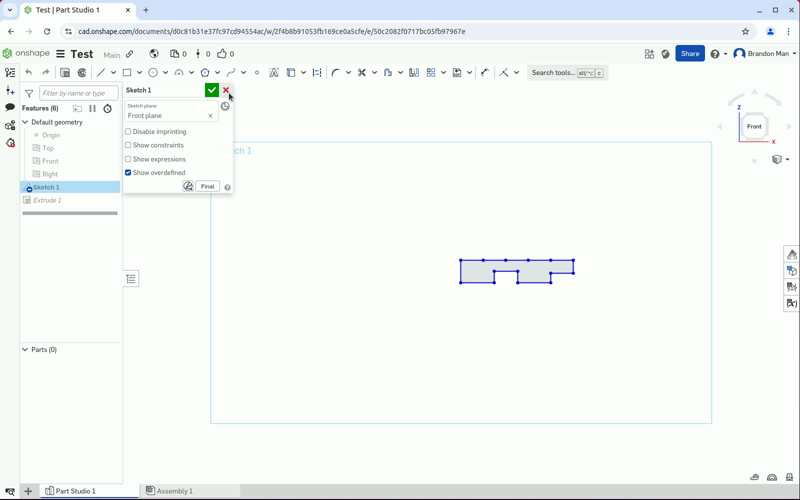
click(229, 92)
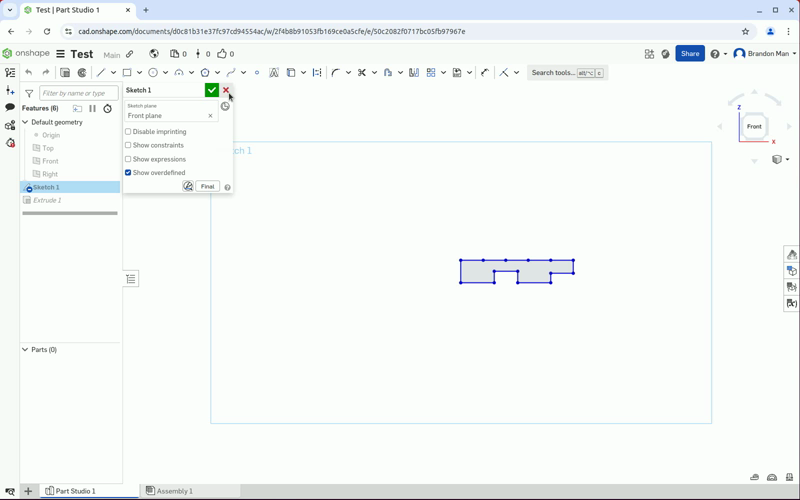
key(shift+s)
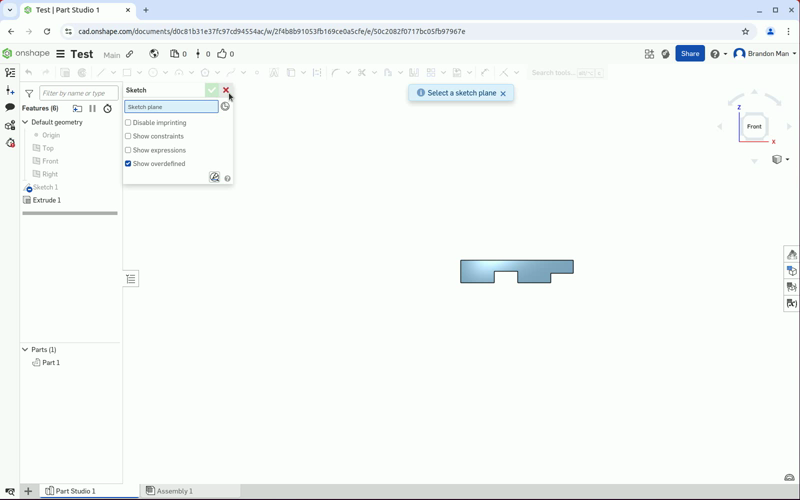
mouse_move(73, 163)
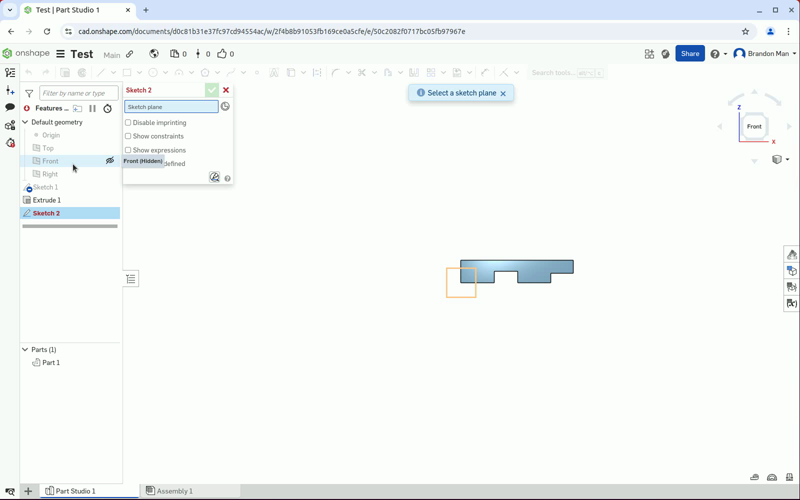
click(73, 163)
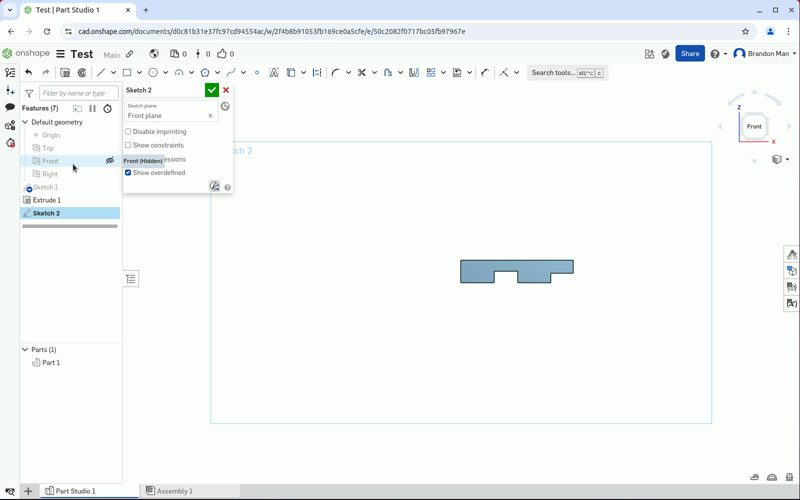
mouse_move(73, 352)
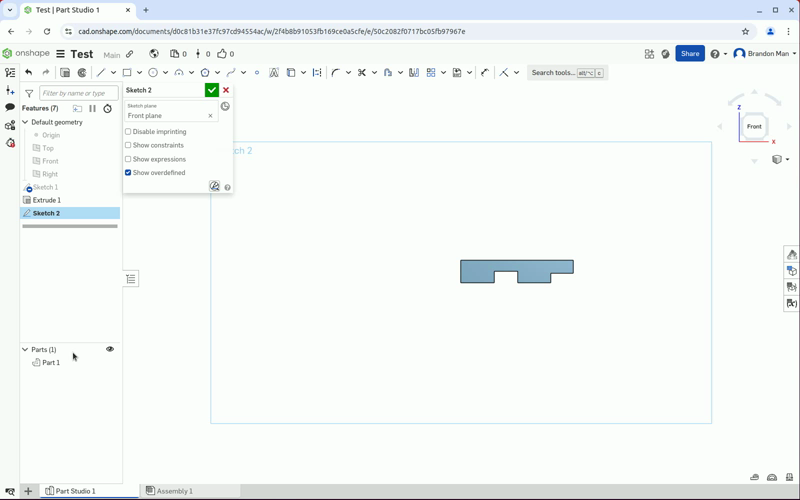
key(y)
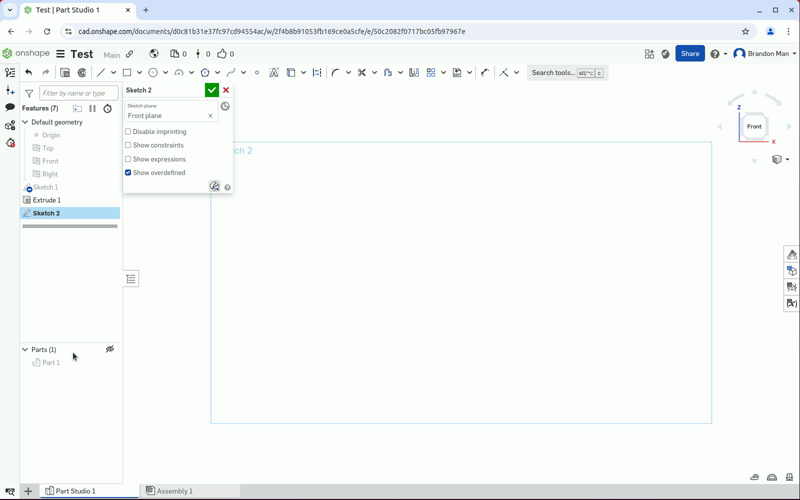
key(l)
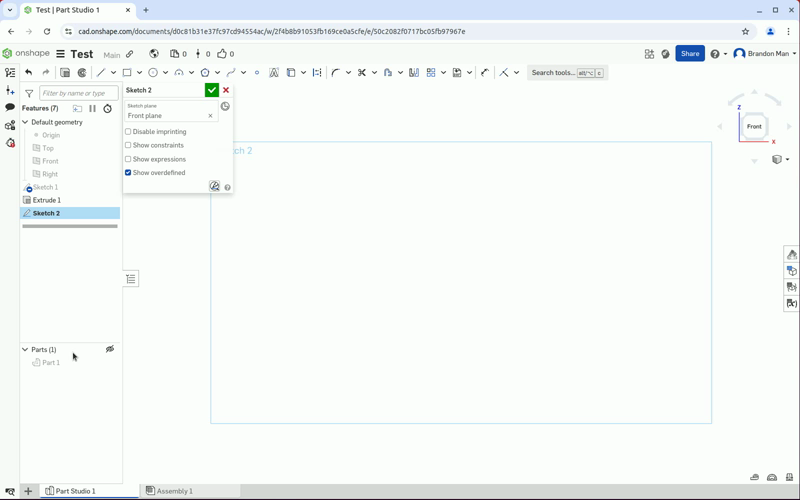
key_down(shift)
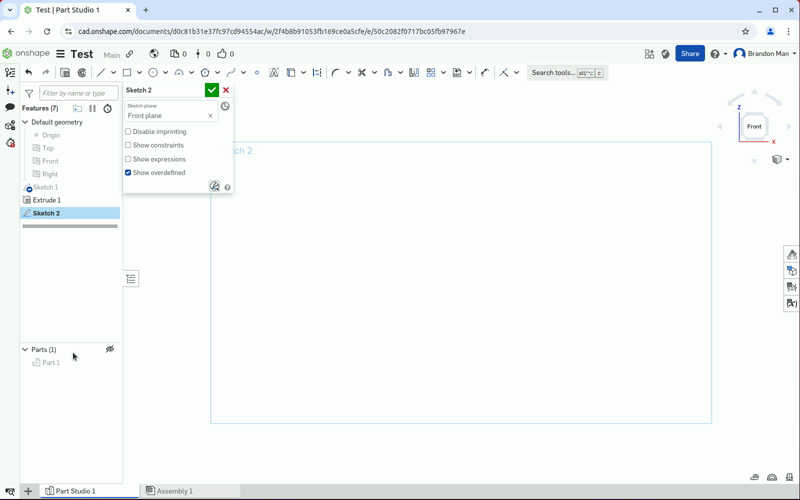
mouse_move(551, 282)
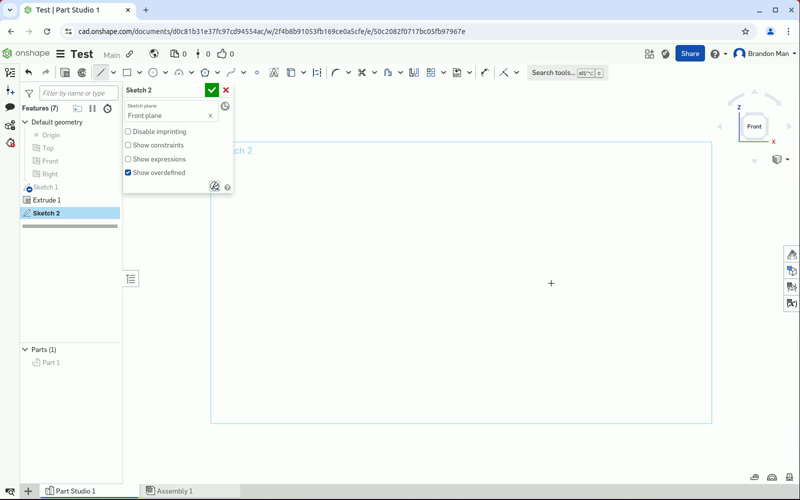
click(551, 282)
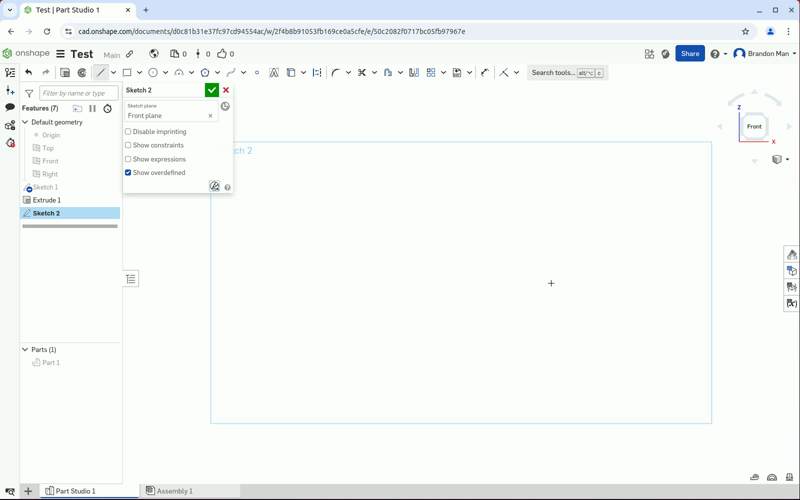
key_up(shift)
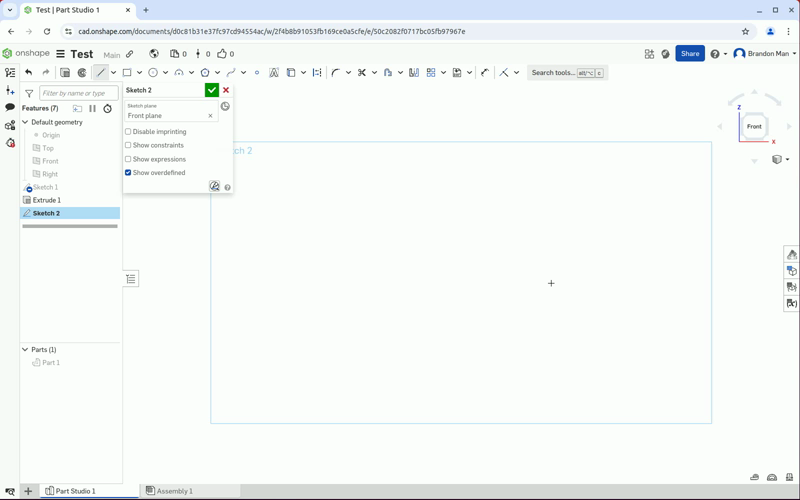
key_down(shift)
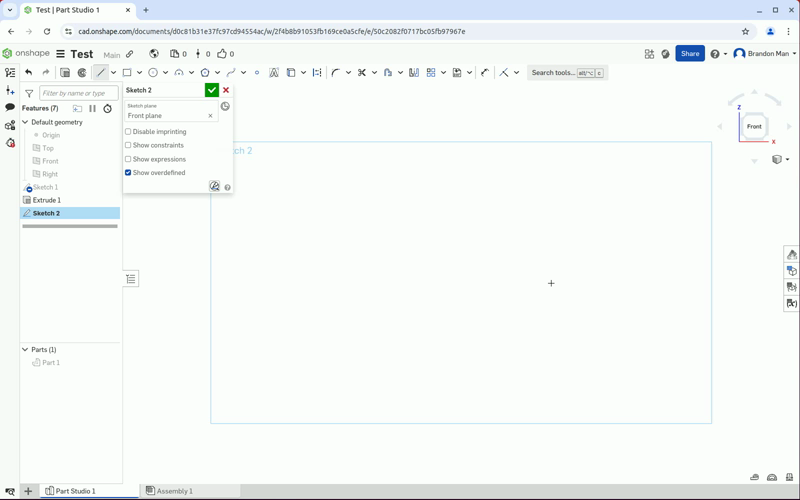
mouse_move(581, 282)
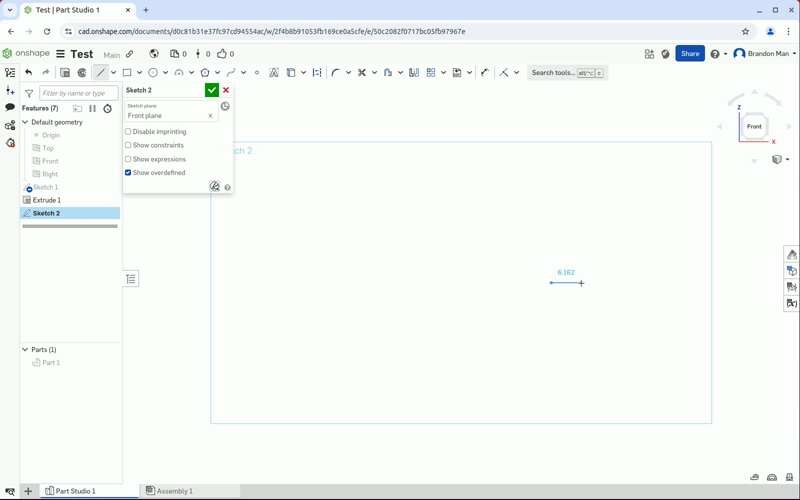
mouse_move(574, 282)
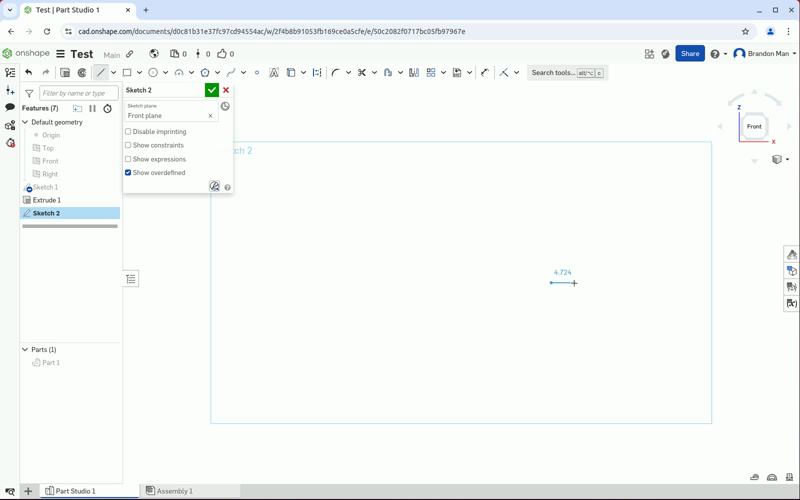
click(574, 282)
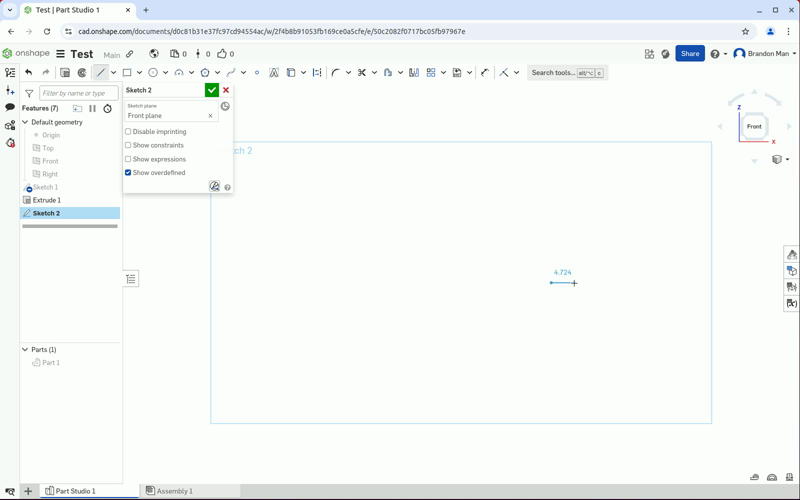
key_up(shift)
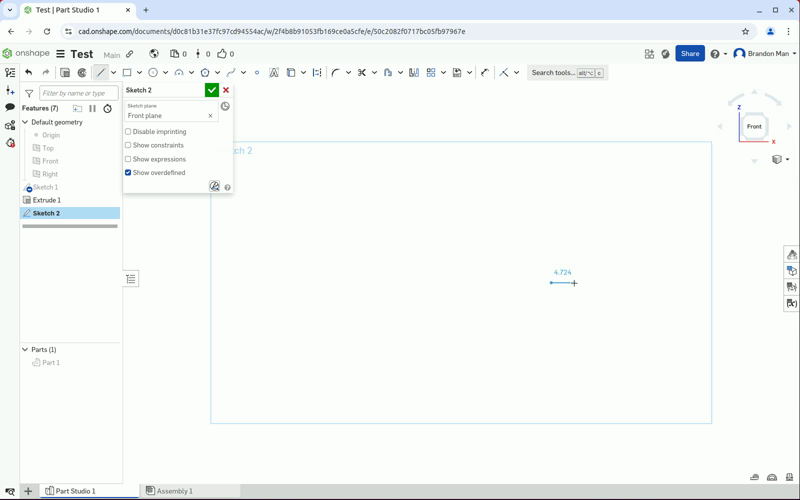
key_down(shift)
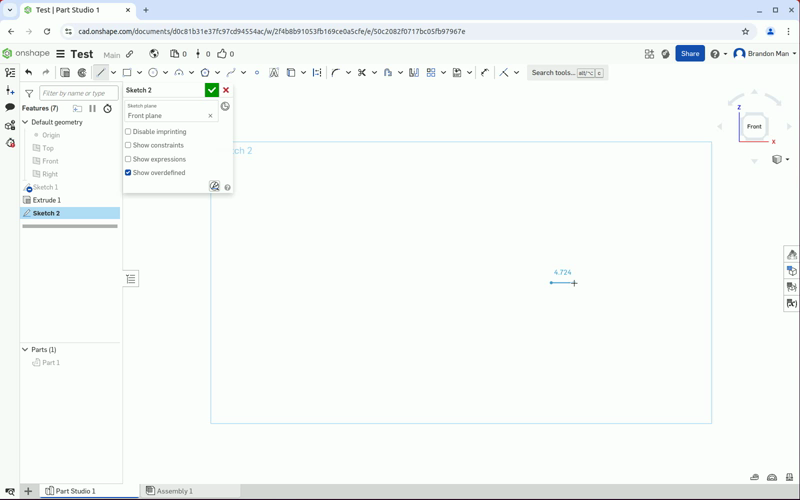
mouse_move(589, 282)
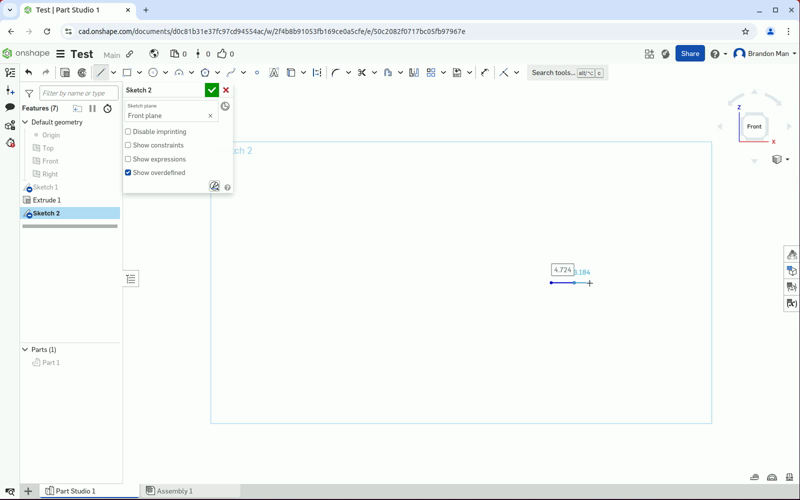
mouse_move(574, 273)
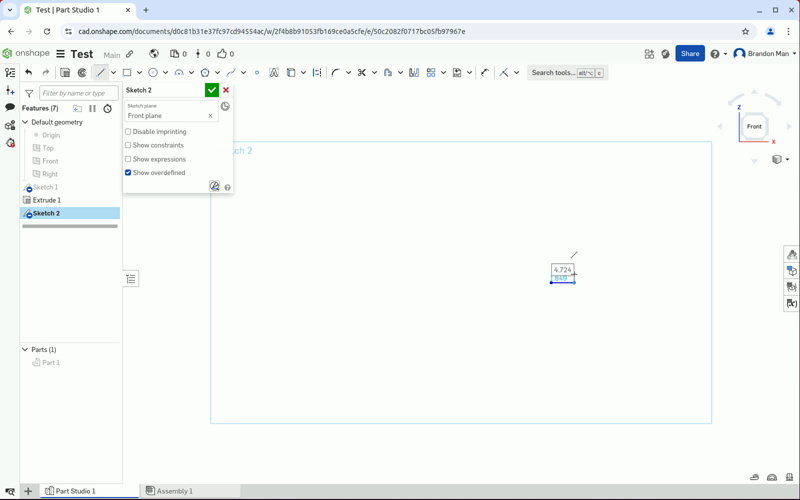
click(574, 273)
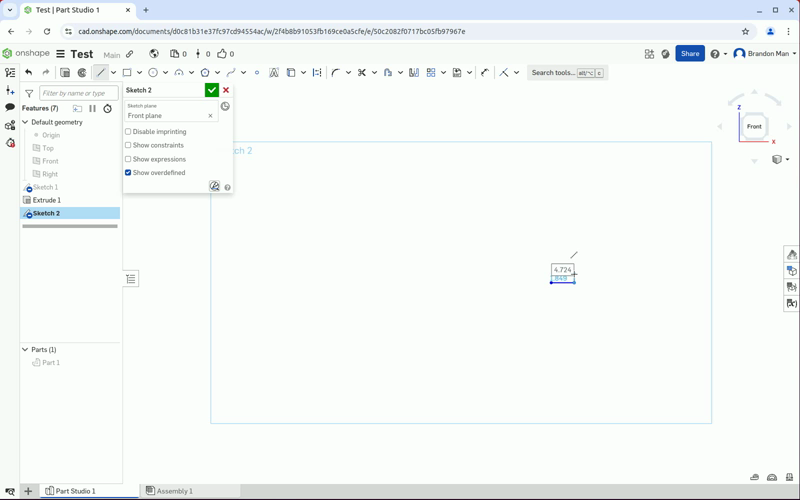
key_up(shift)
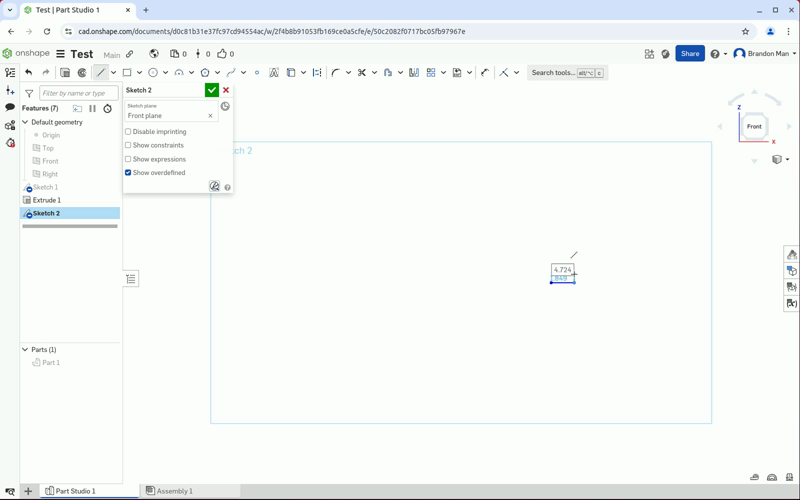
key_down(shift)
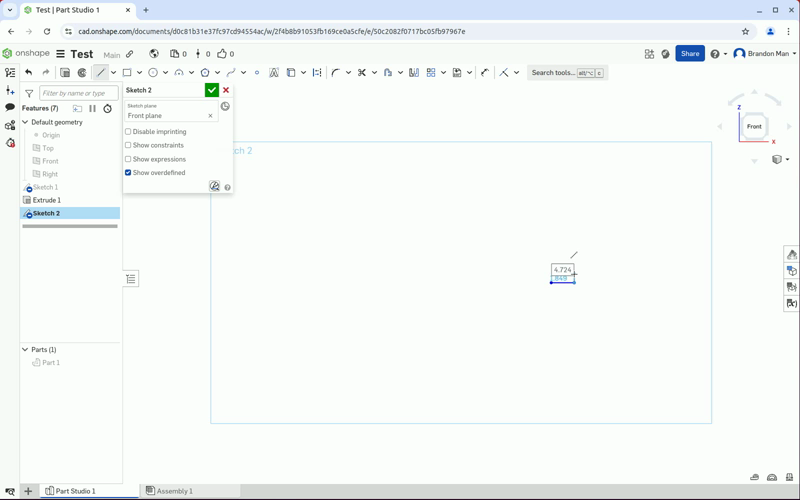
mouse_move(589, 273)
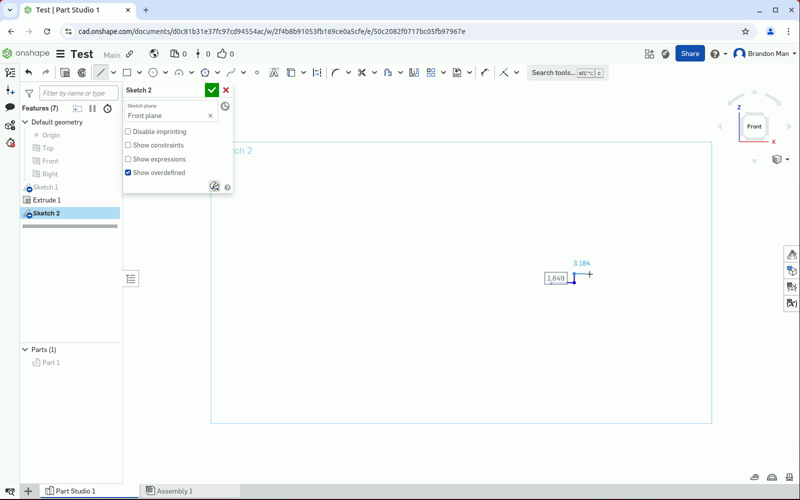
mouse_move(551, 273)
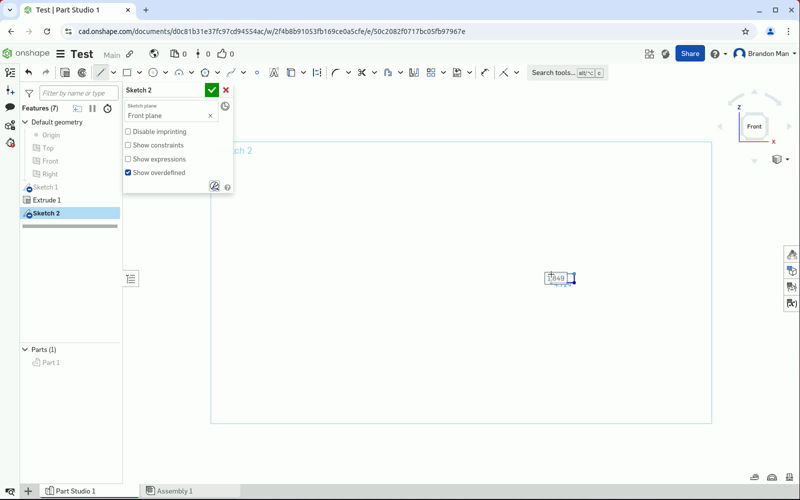
click(551, 273)
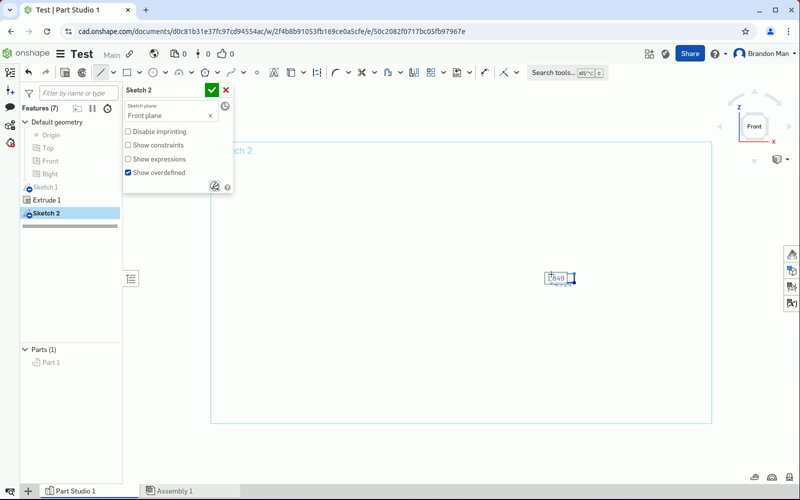
key_up(shift)
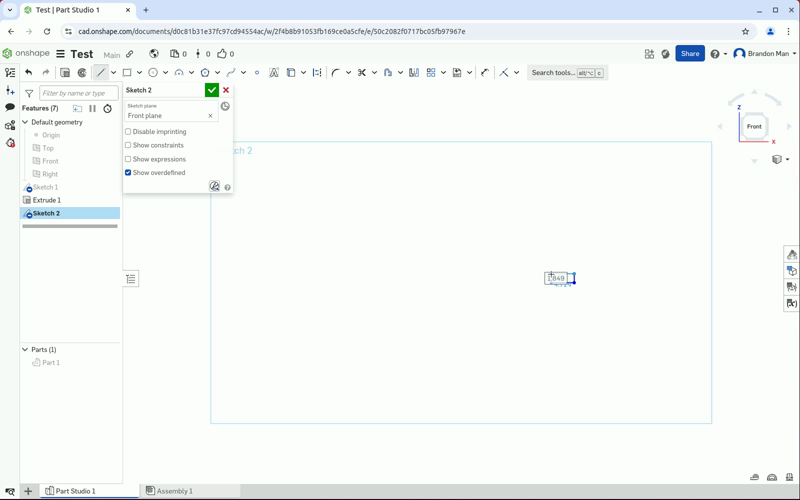
mouse_move(581, 273)
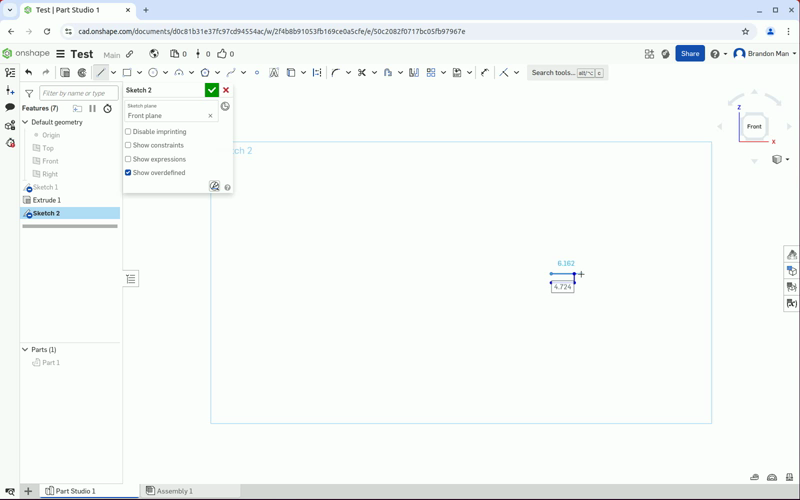
key_down(shift)
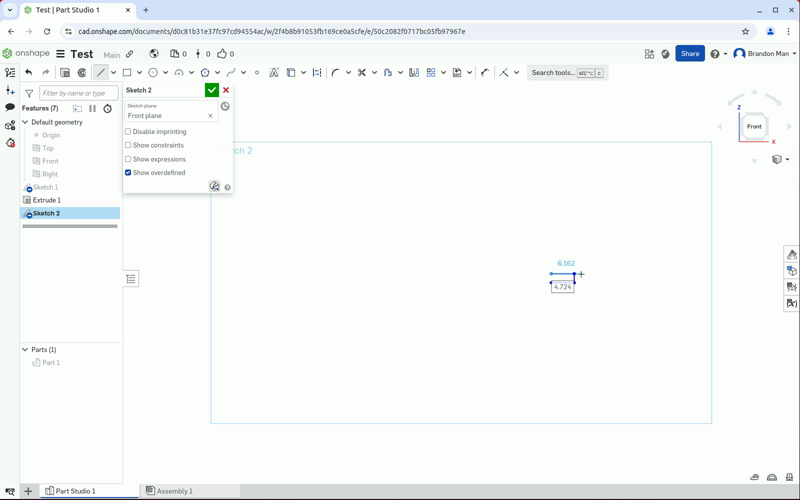
mouse_move(551, 282)
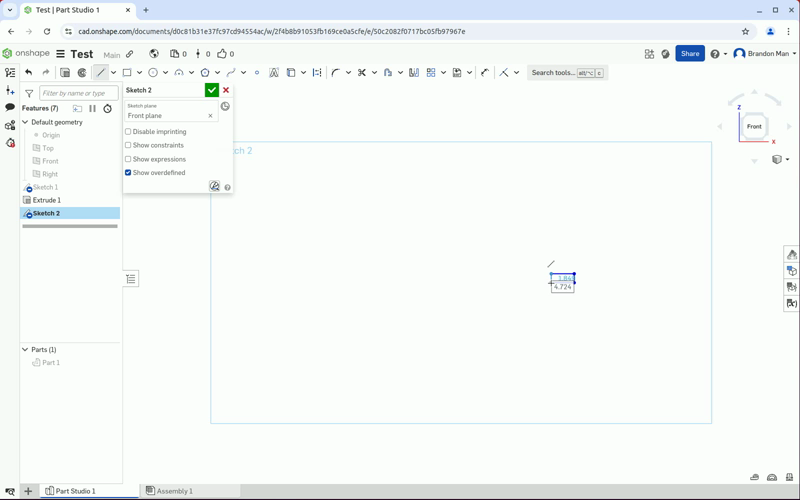
key_up(shift)
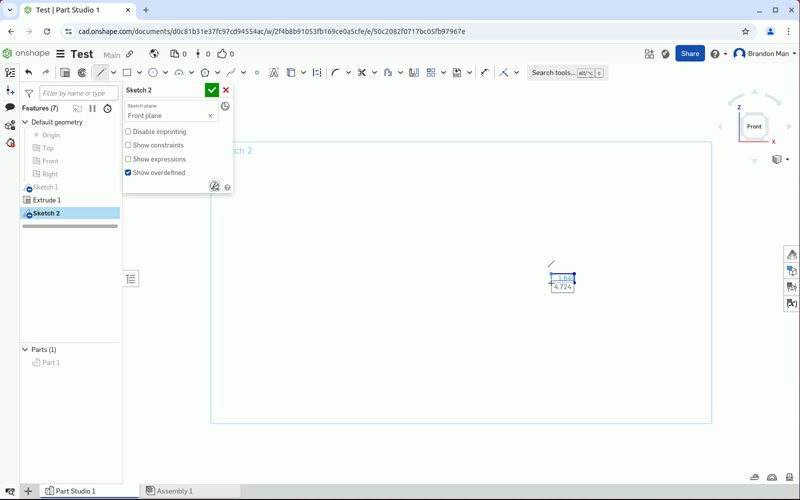
click(551, 282)
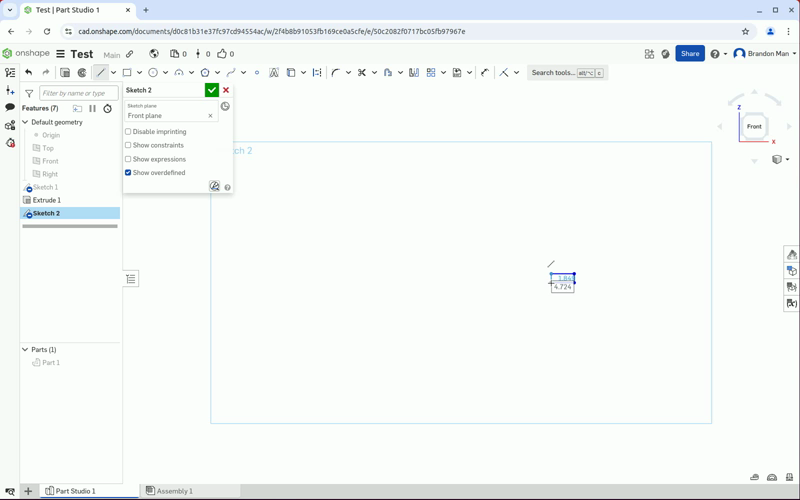
key(esc)
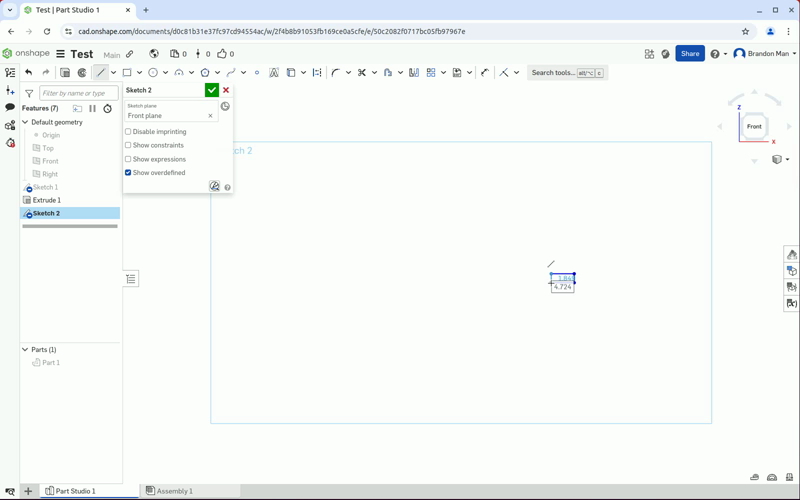
mouse_move(551, 278)
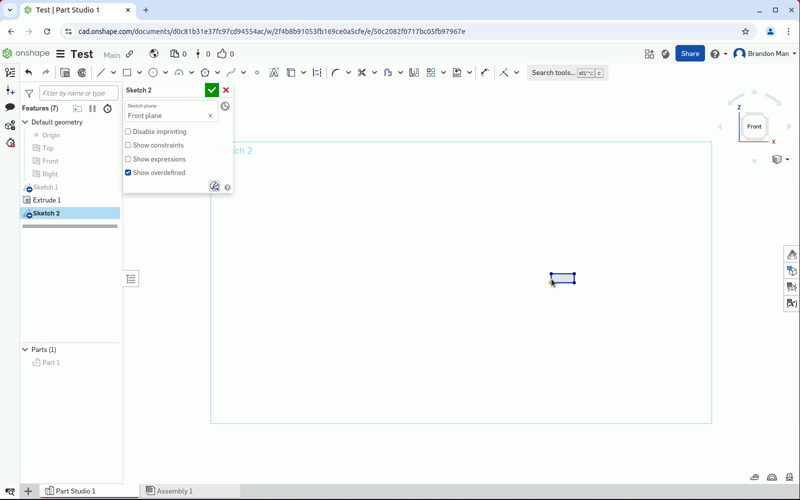
scroll(6)
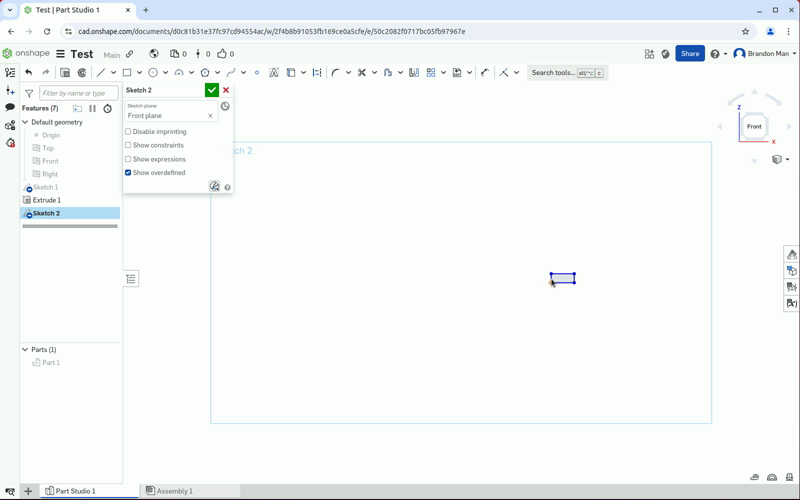
scroll(6)
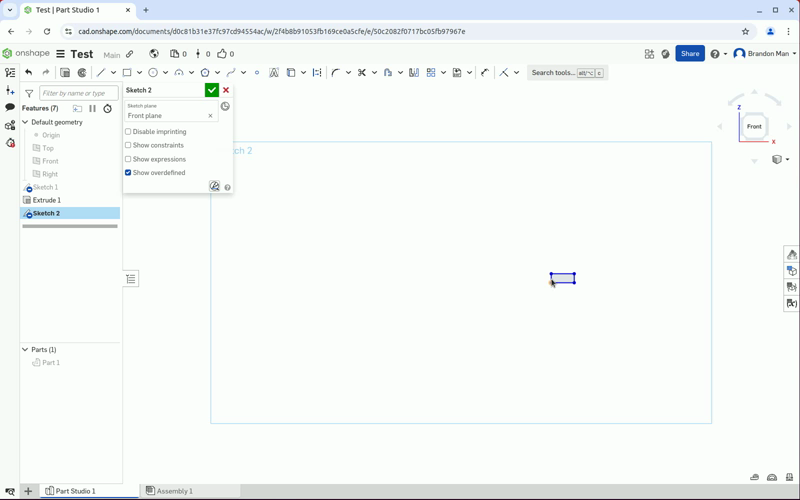
scroll(6)
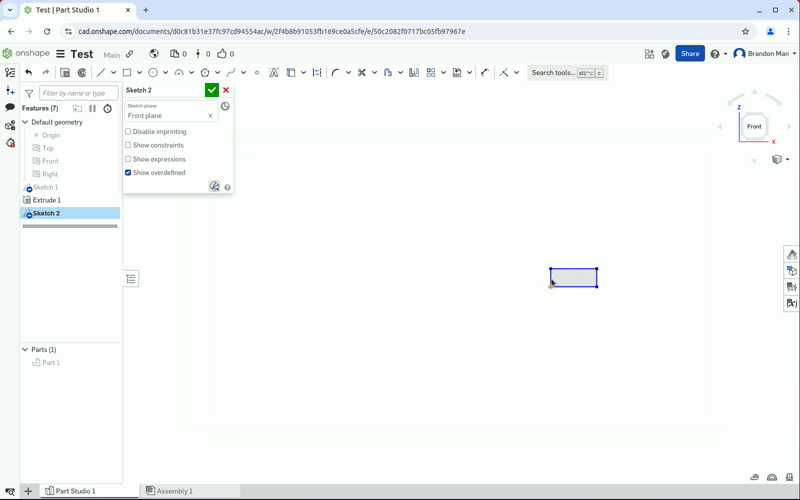
scroll(6)
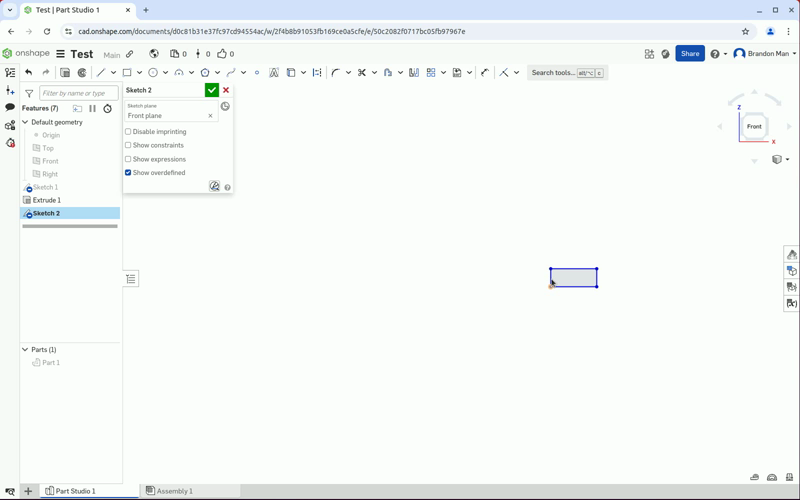
scroll(6)
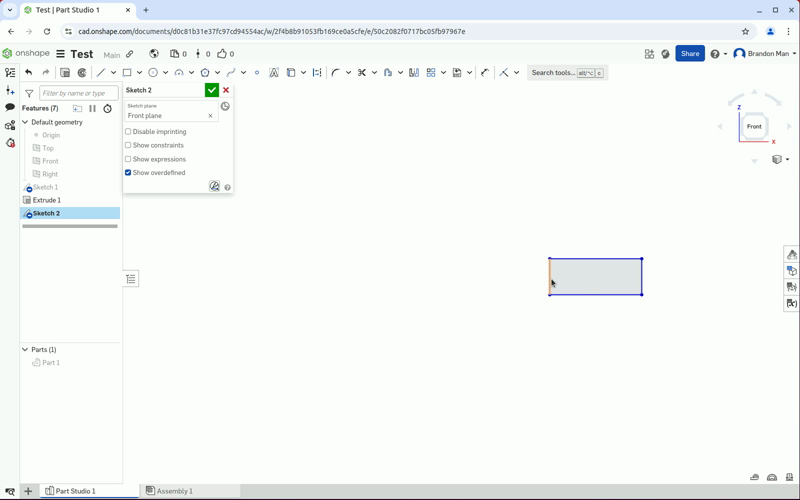
scroll(6)
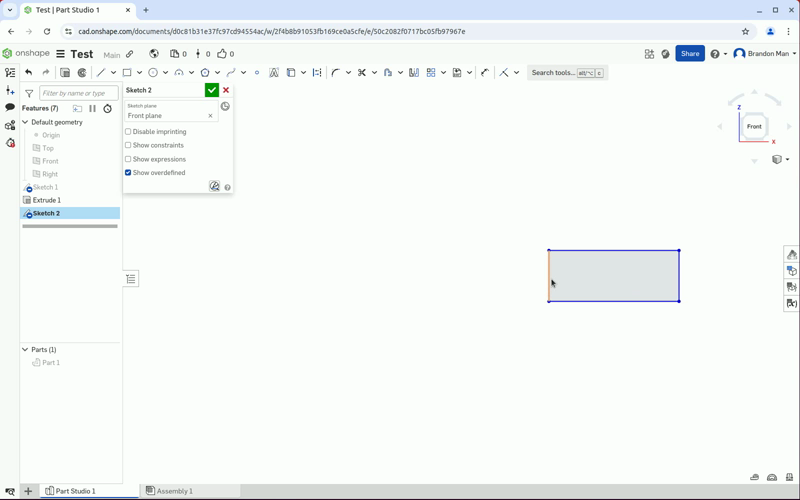
scroll(6)
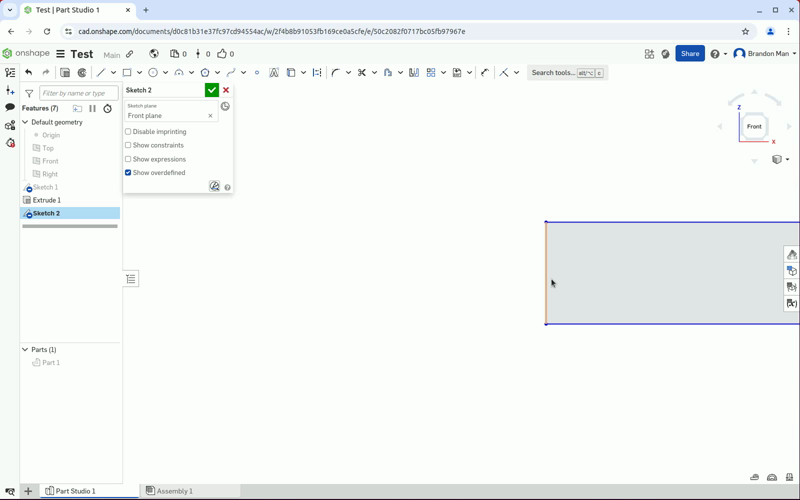
click(551, 278)
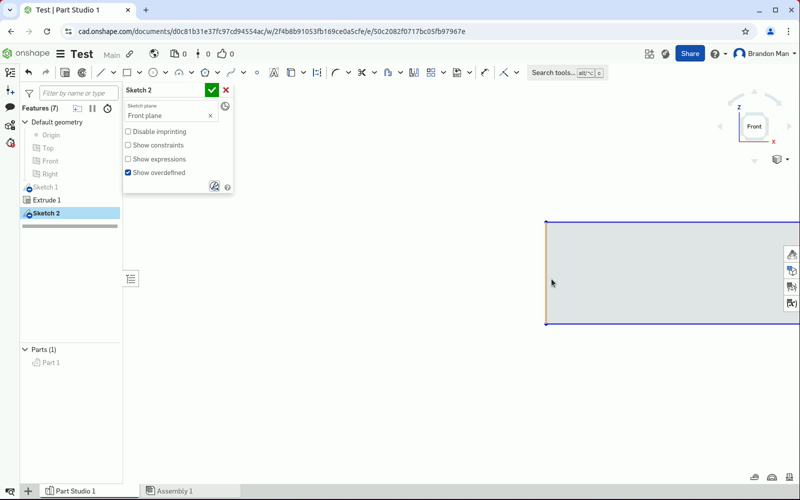
scroll(-6)
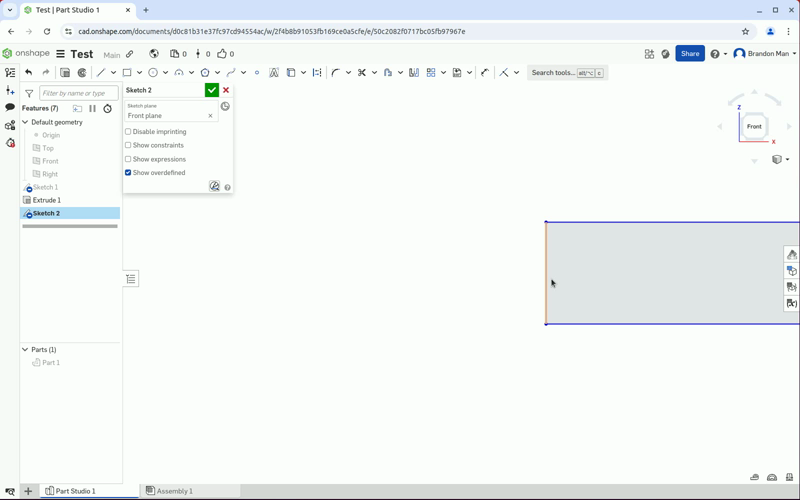
scroll(-6)
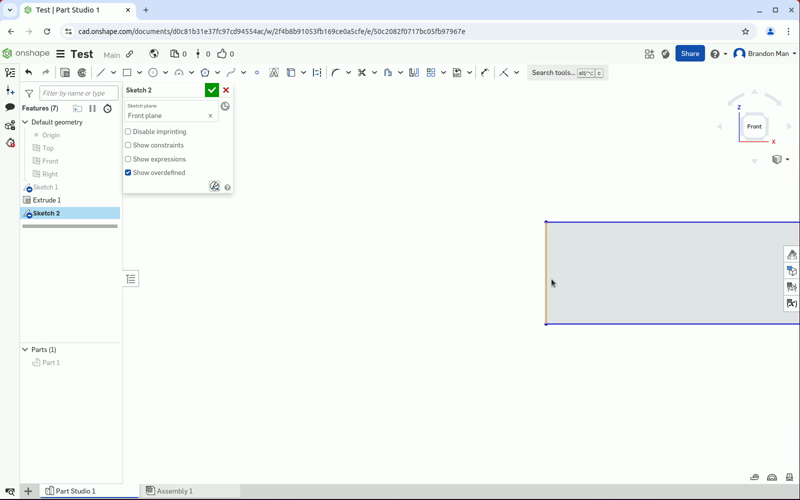
scroll(-6)
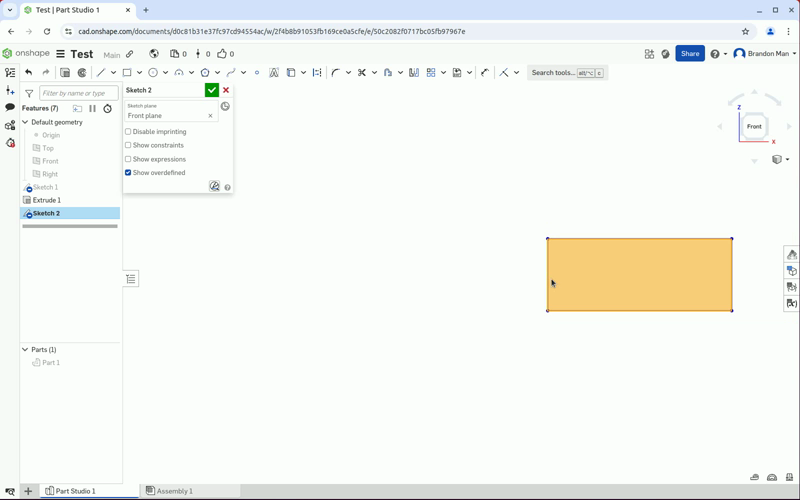
scroll(-6)
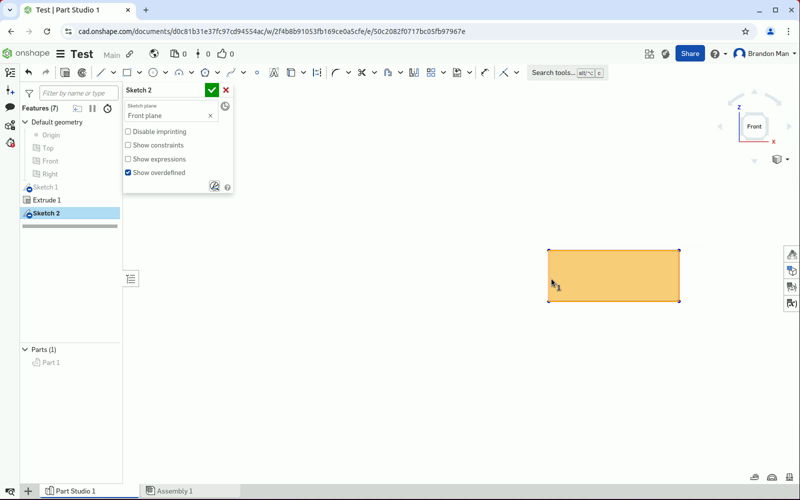
scroll(-6)
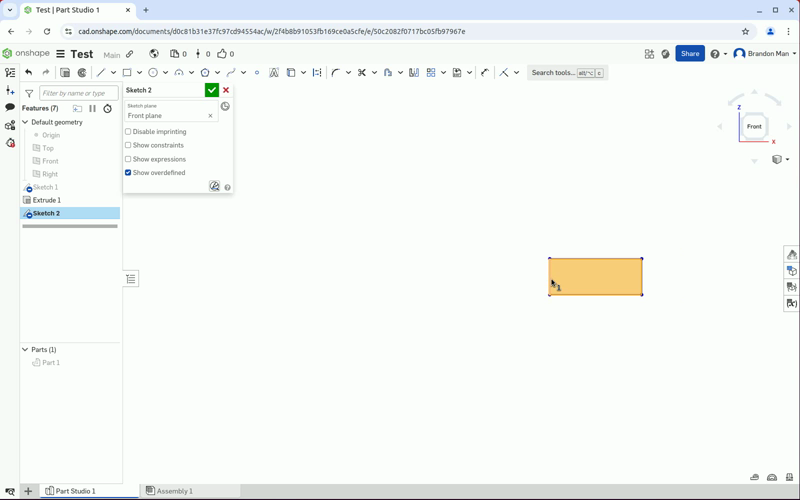
scroll(-6)
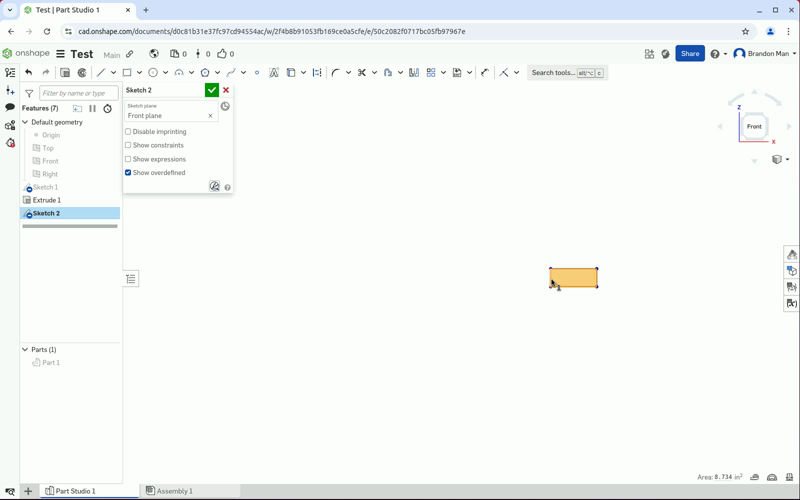
scroll(-6)
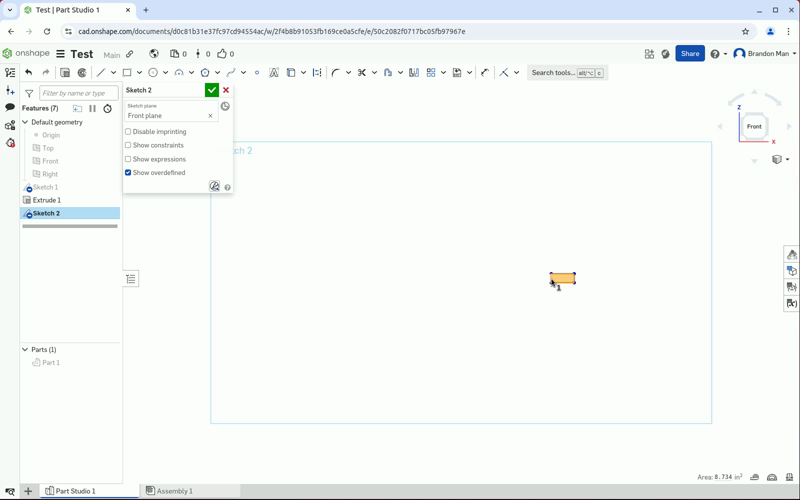
mouse_move(73, 352)
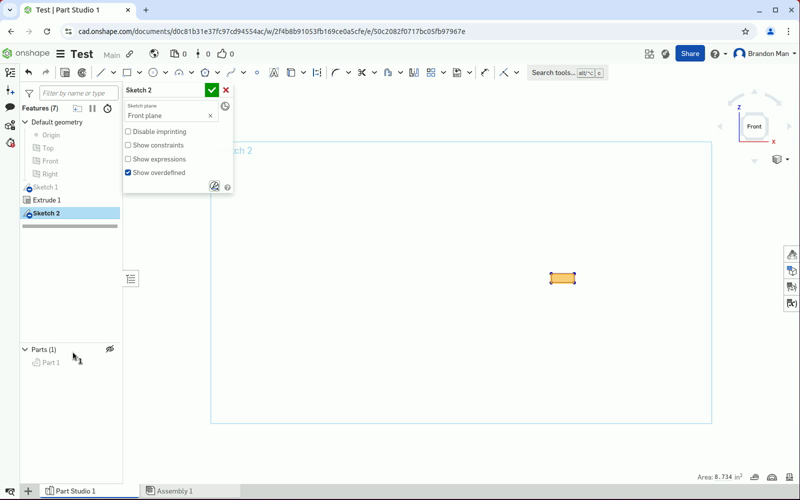
key(shift+y)
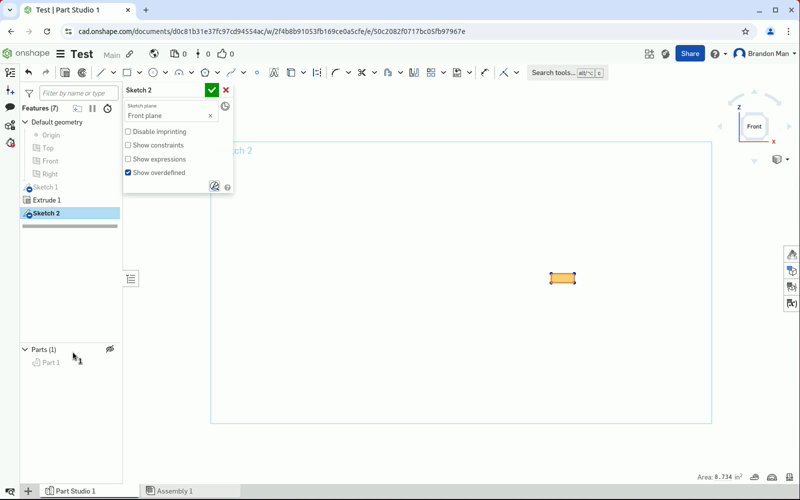
key(shift+e)
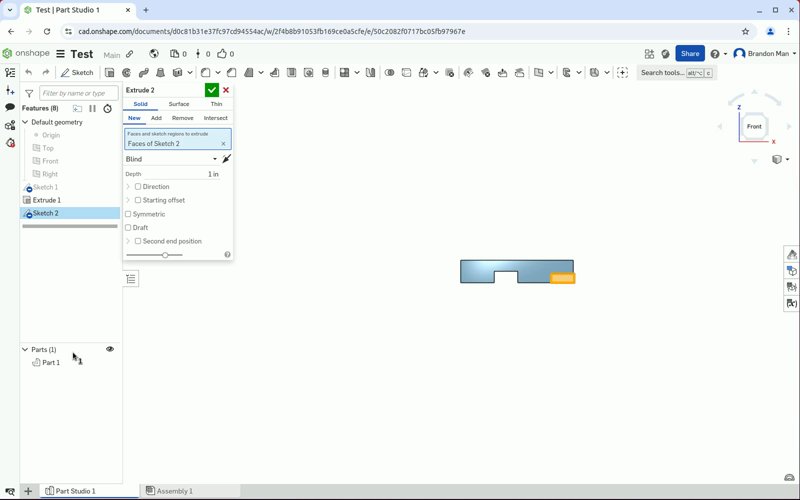
mouse_move(143, 106)
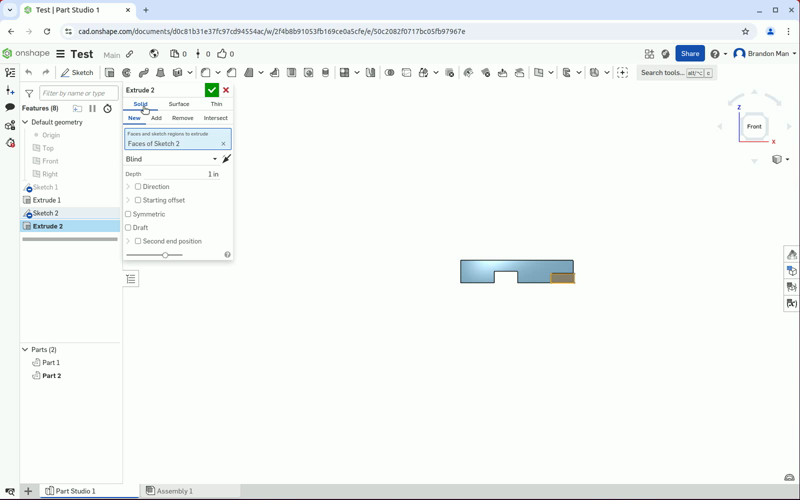
click(143, 106)
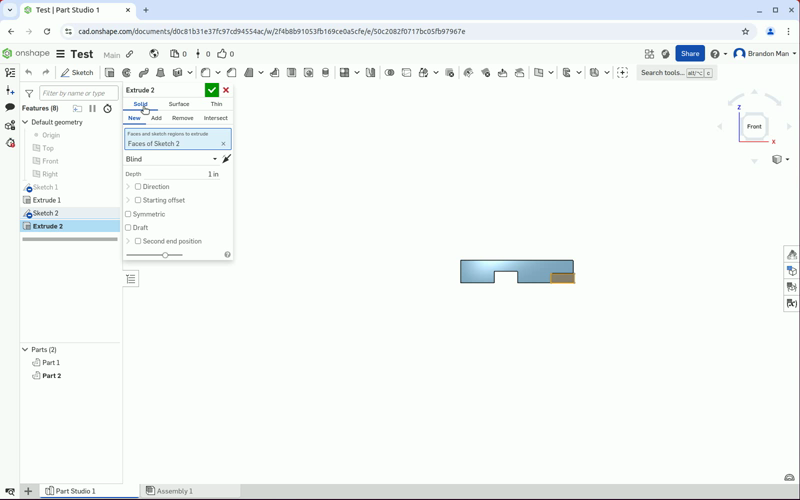
mouse_move(137, 120)
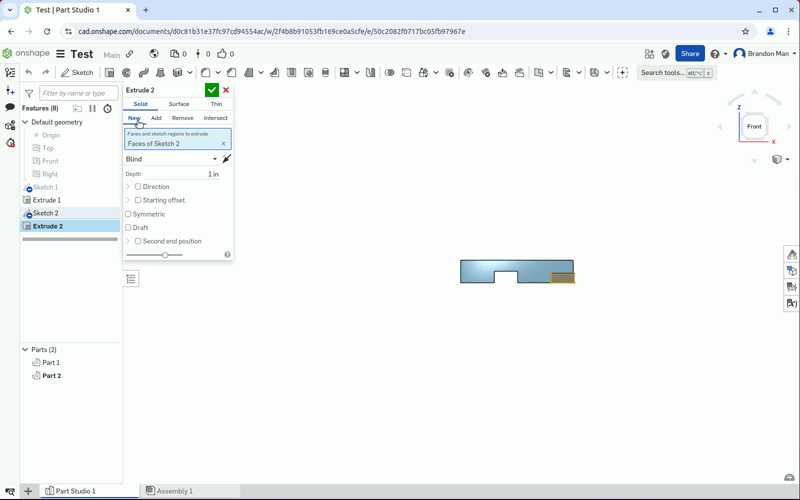
click(137, 120)
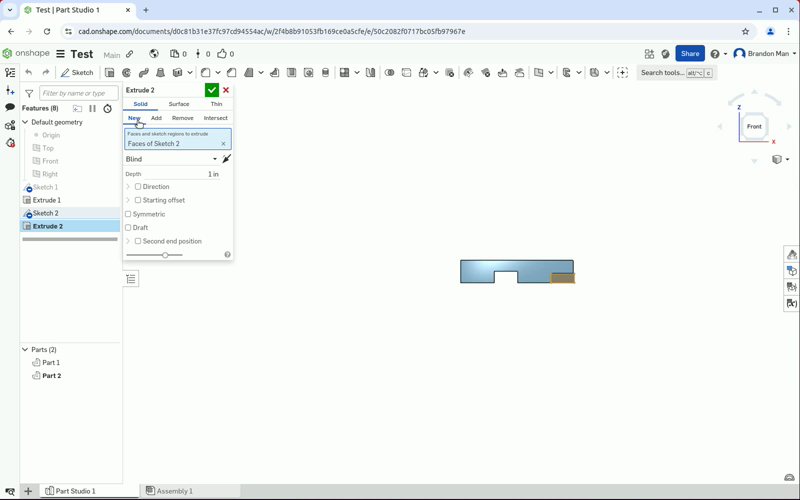
key(tab, 4)
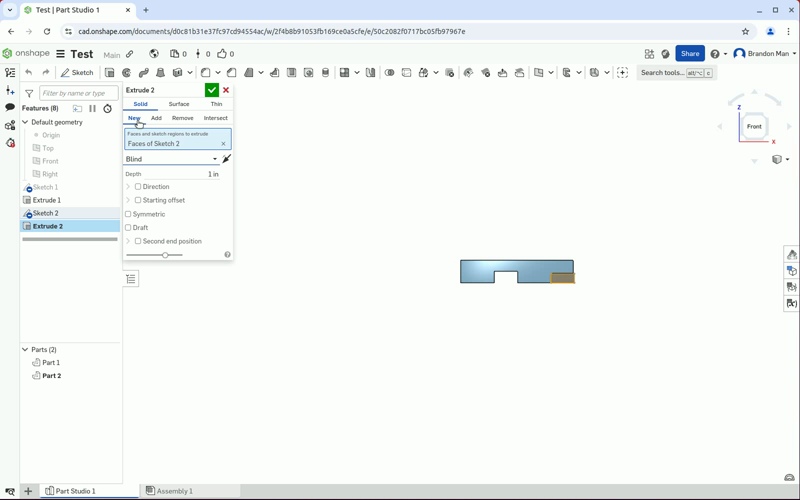
text(-6.981)
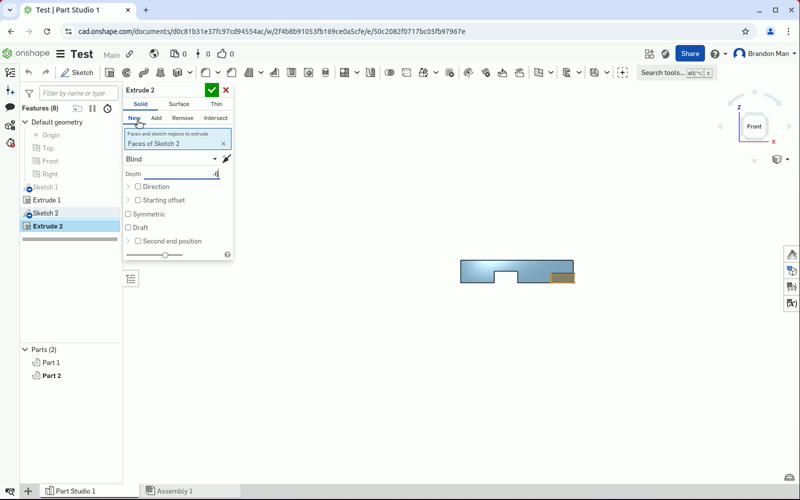
key(enter)
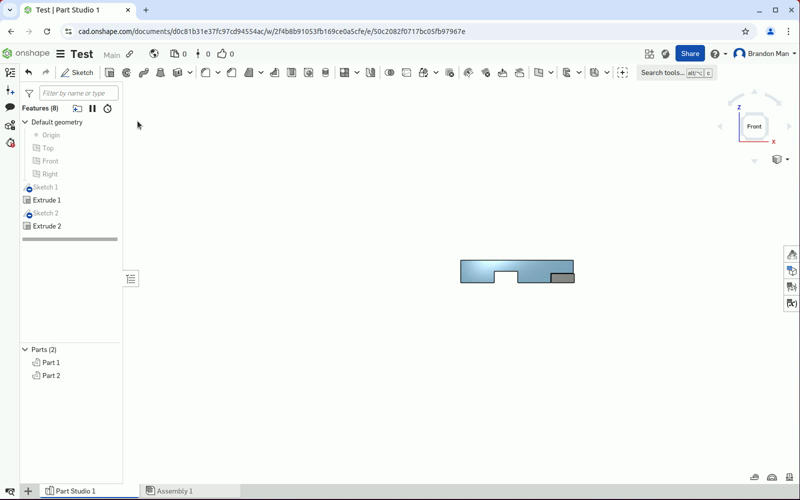
key(shift+h)
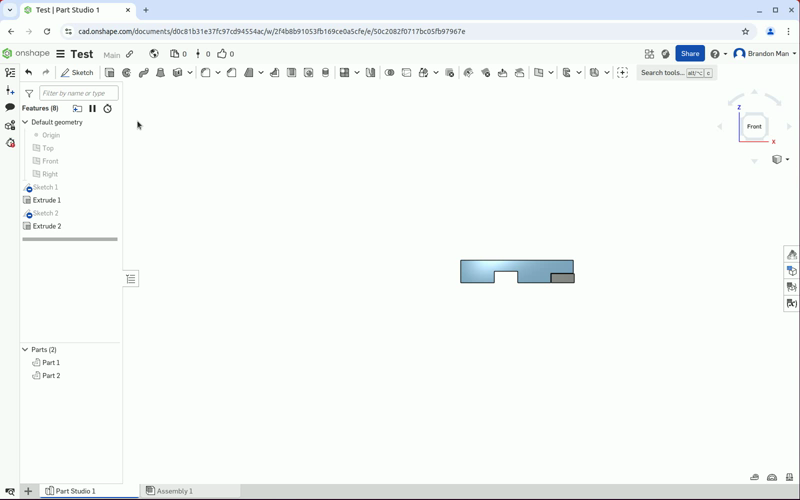
key(shift+h)
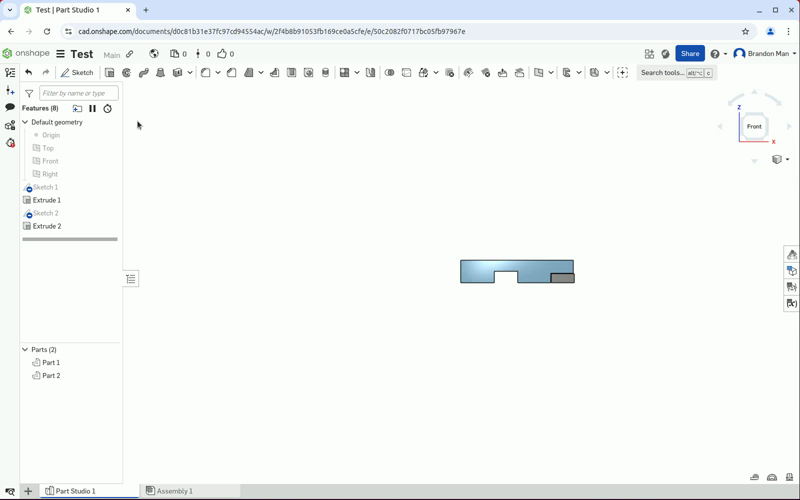
key(shift+7)
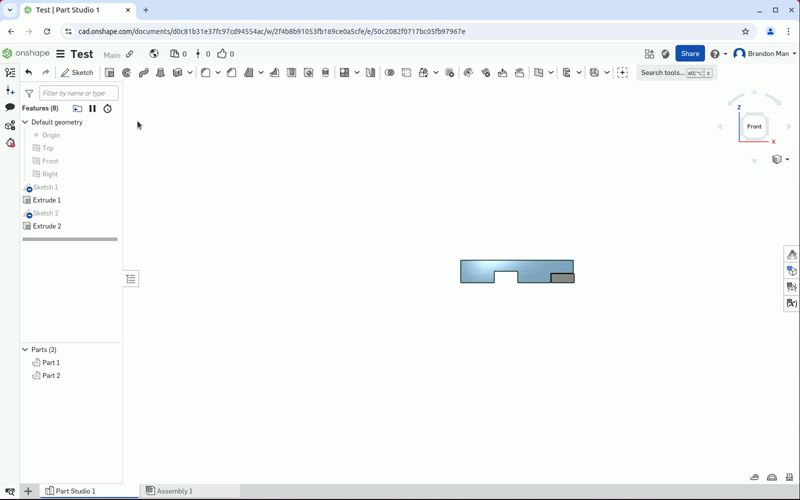
key(left, 2)
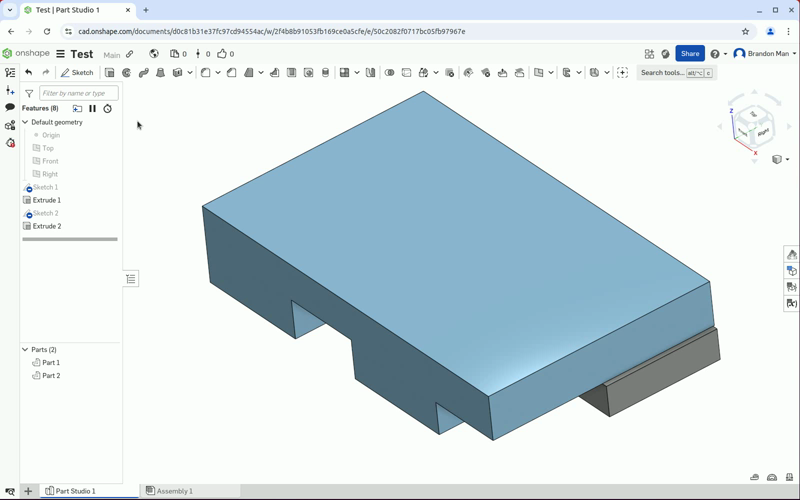
key(down, 2)
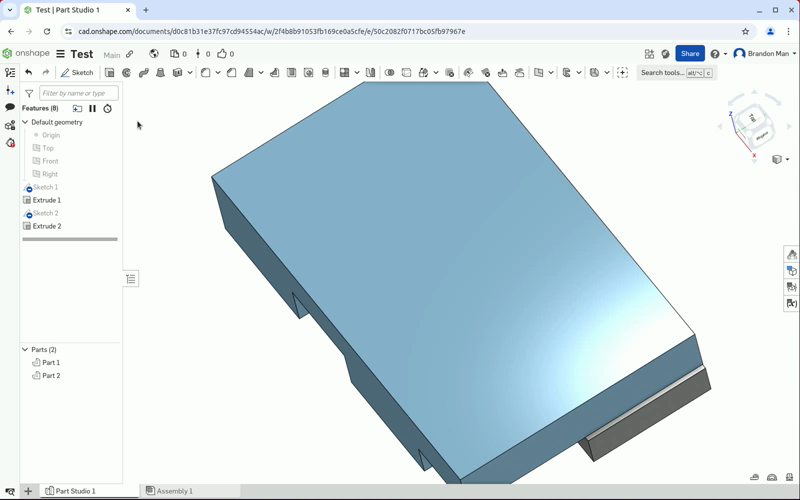
key(up, 2)
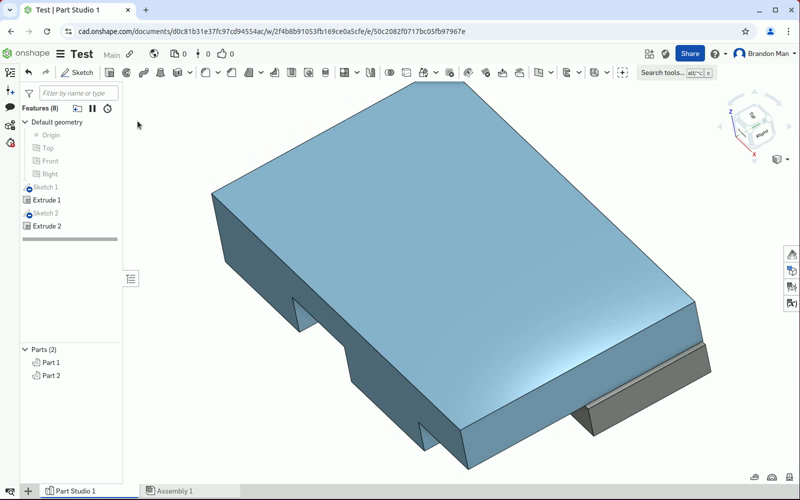
key(right, 2)
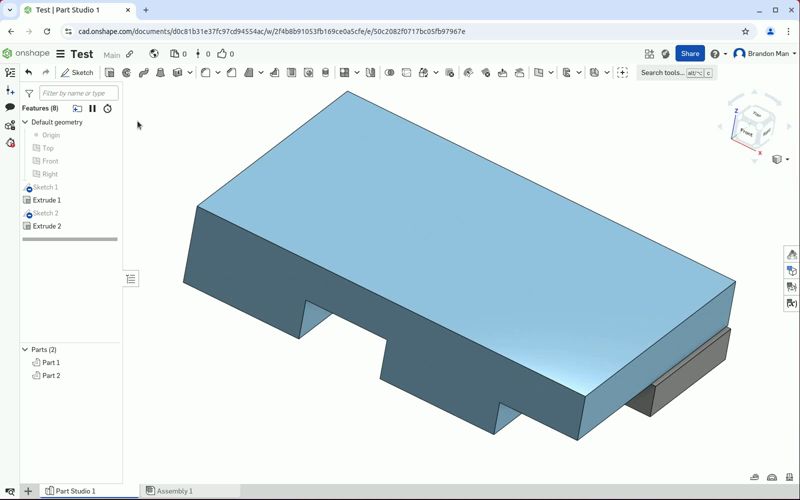
mouse_move(73, 189)
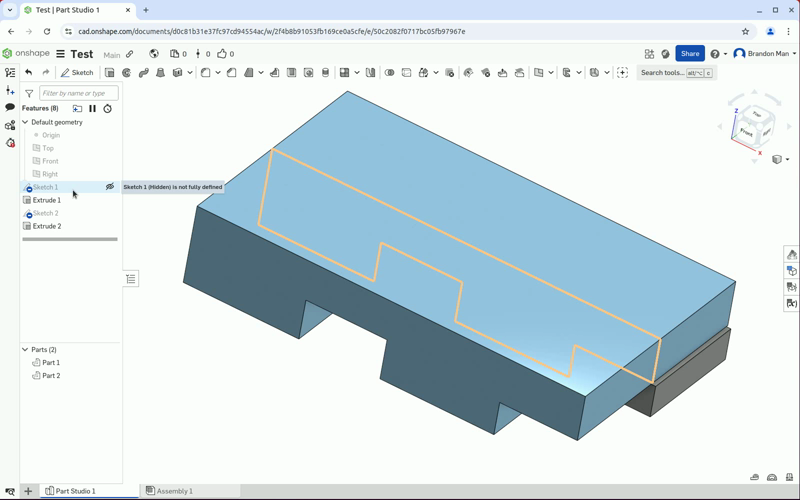
click(73, 189)